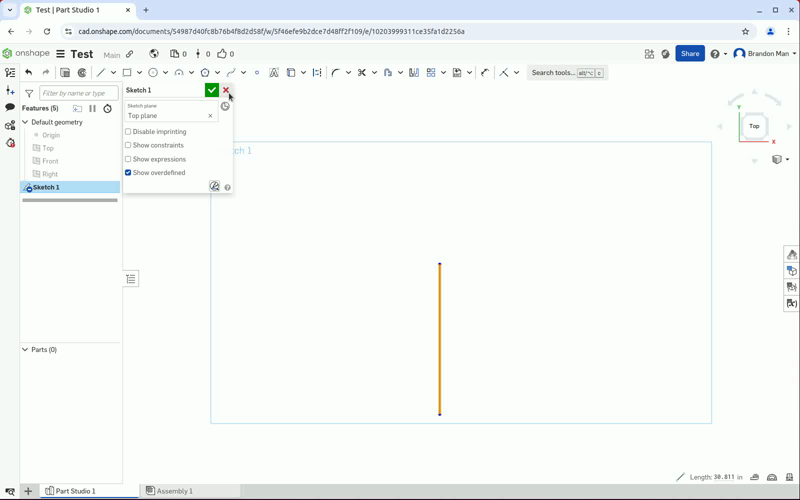
key(shift+h)
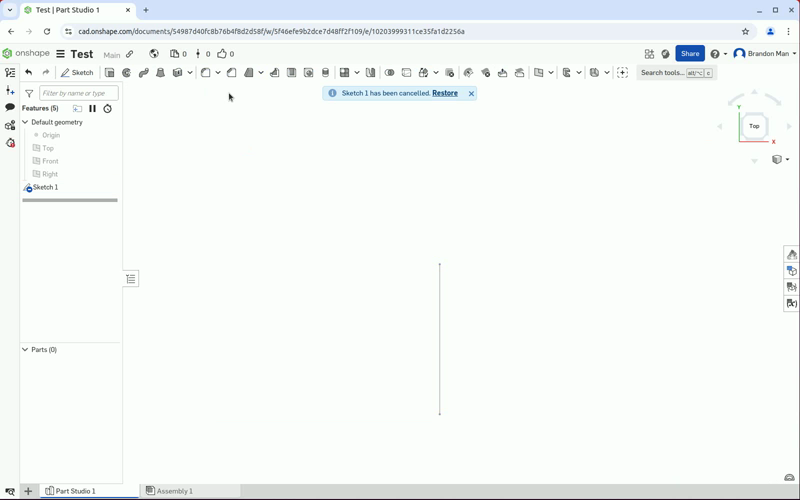
key(shift+s)
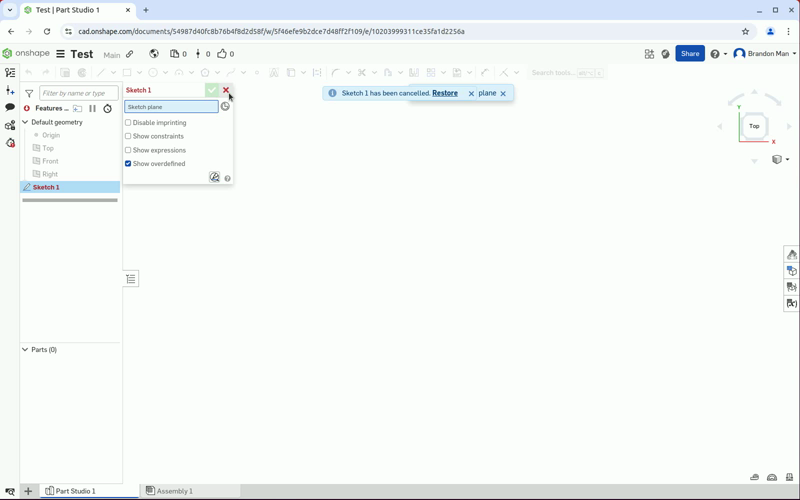
mouse_move(73, 150)
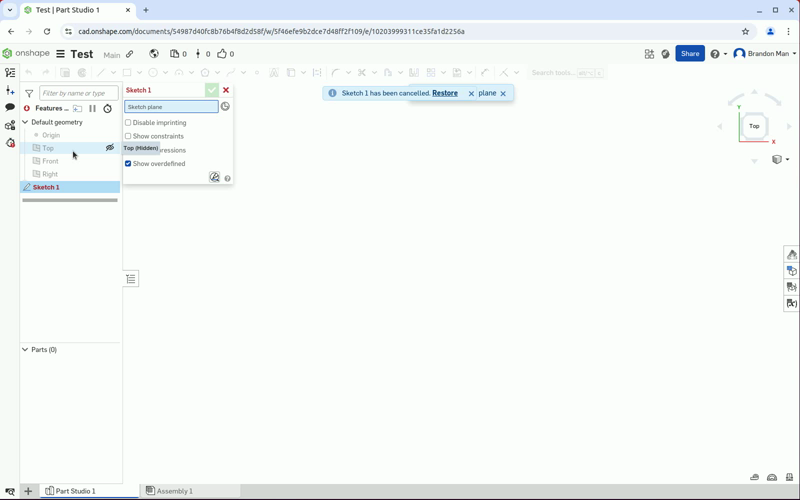
click(73, 150)
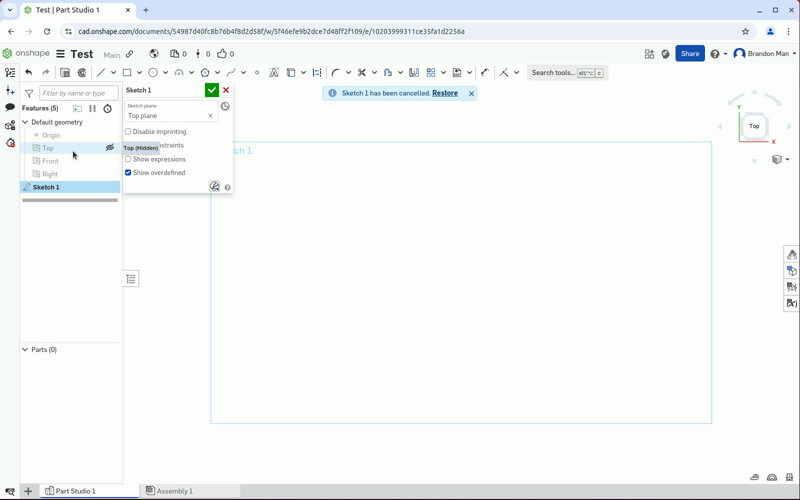
mouse_move(73, 352)
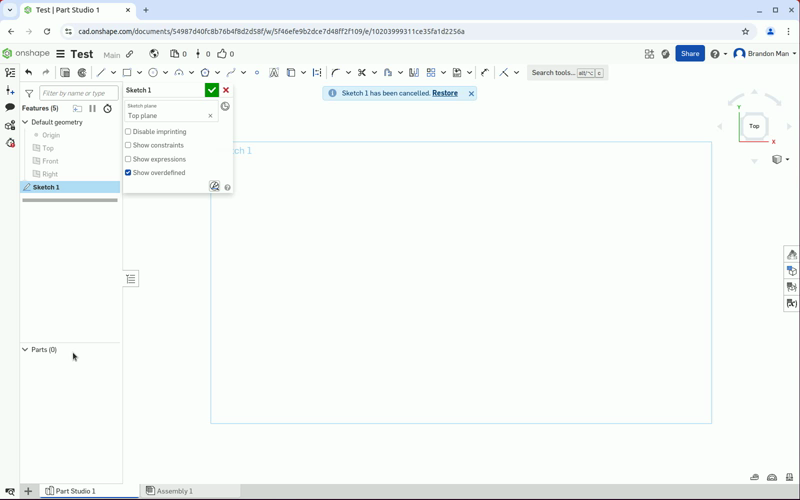
key(y)
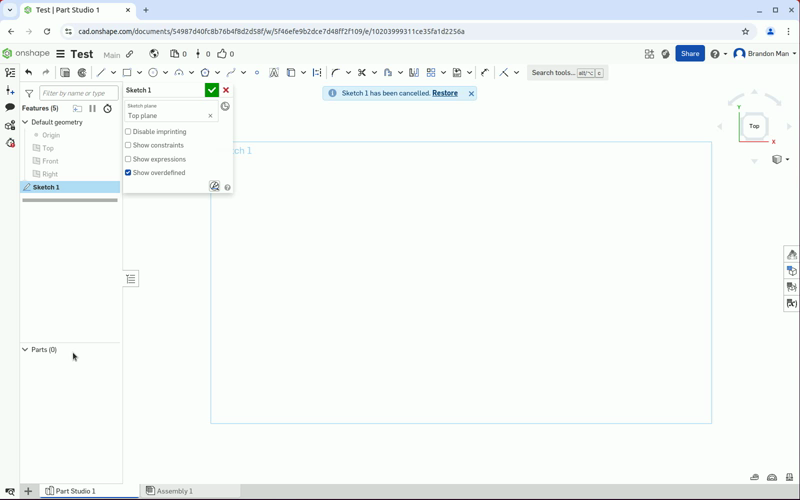
key(c)
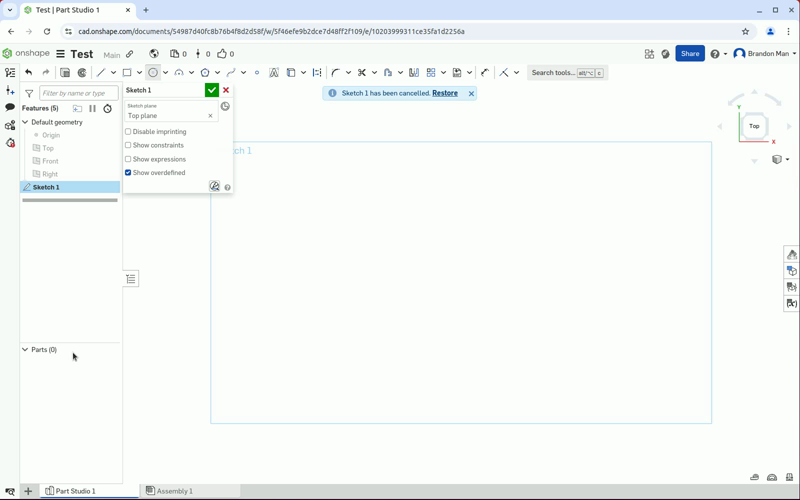
key_down(shift)
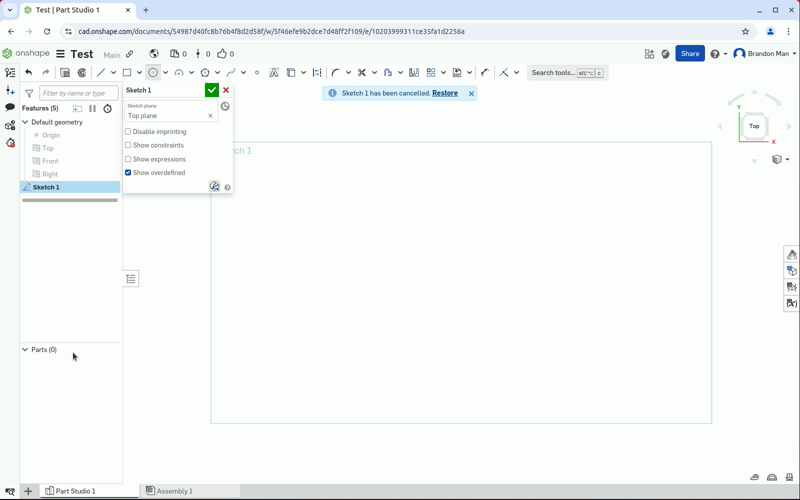
mouse_move(461, 282)
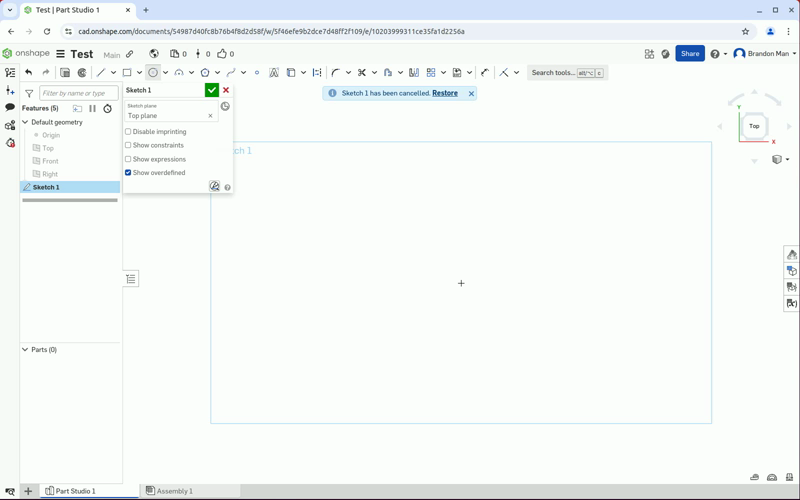
click(461, 282)
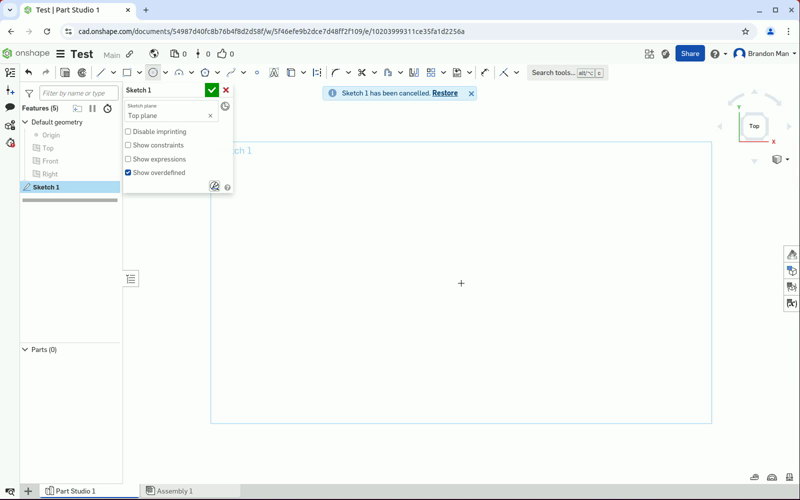
key_up(shift)
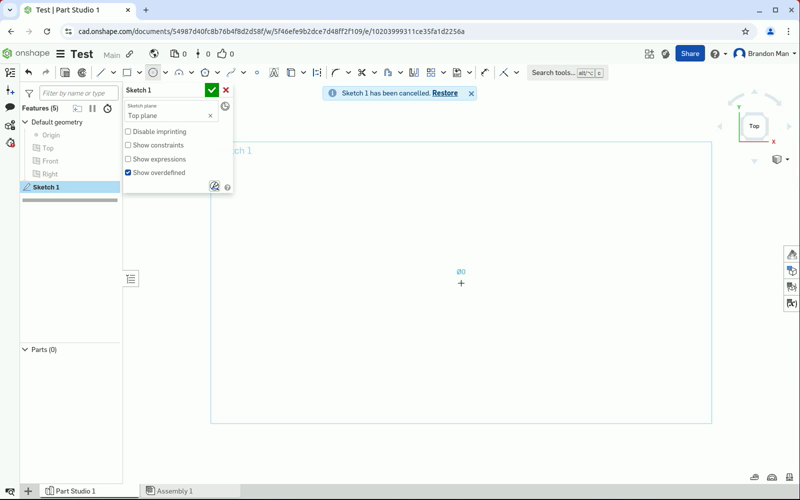
mouse_move(555, 282)
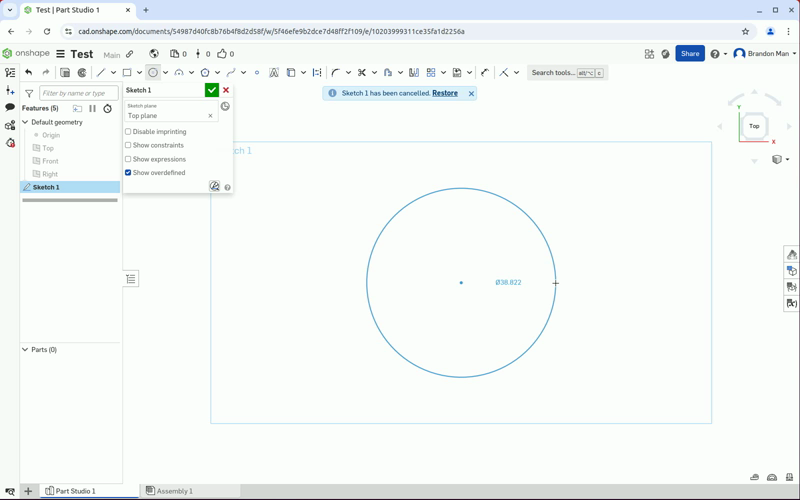
click(555, 282)
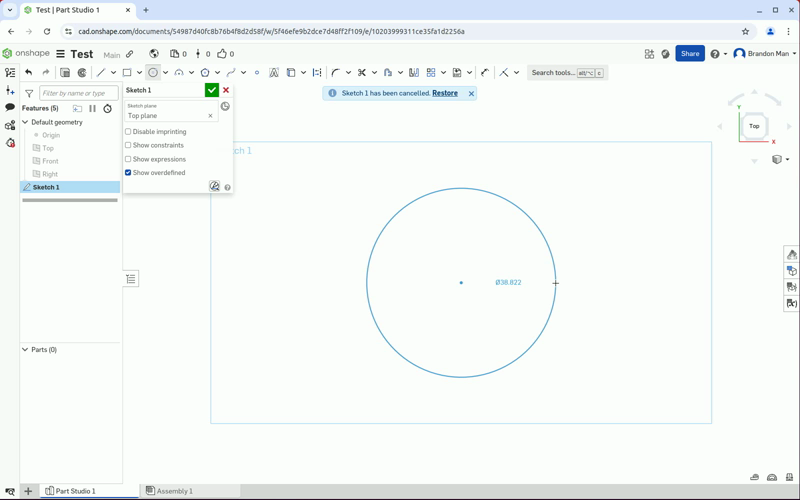
key(esc)
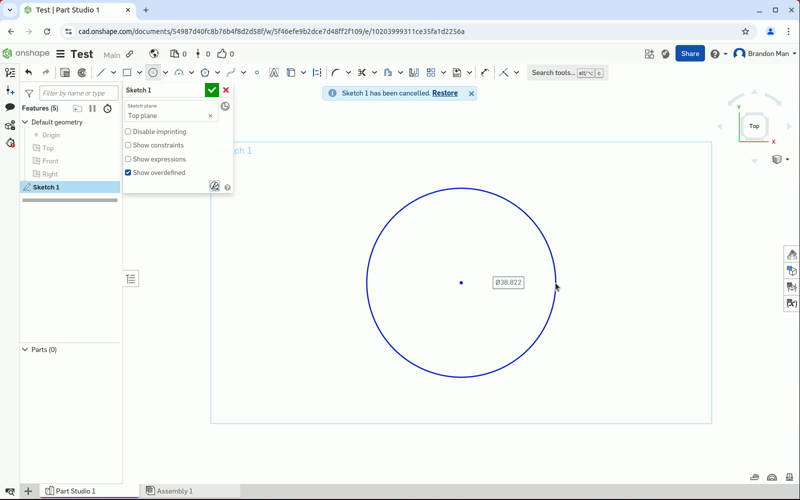
key(c)
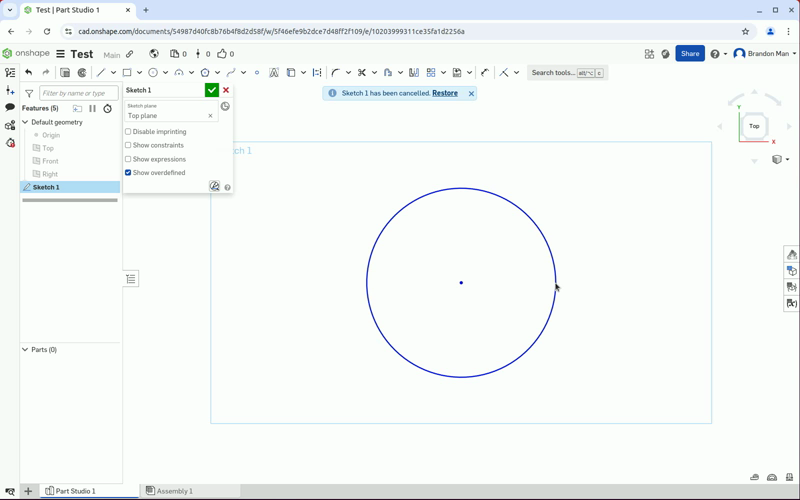
key_down(shift)
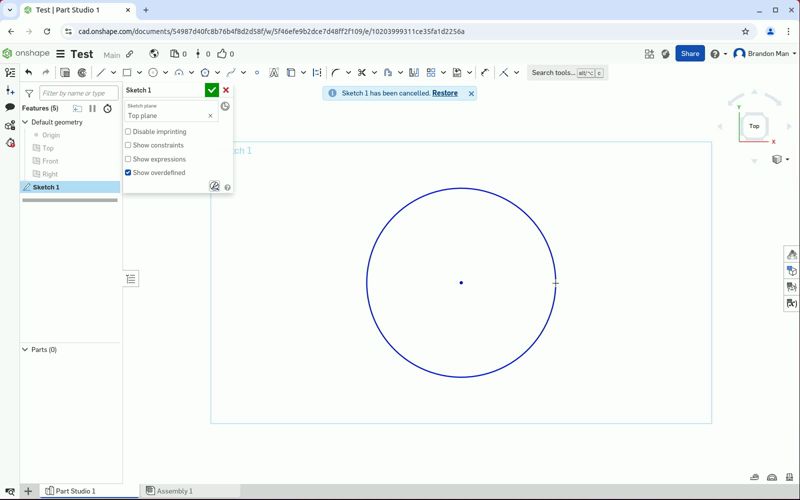
mouse_move(461, 282)
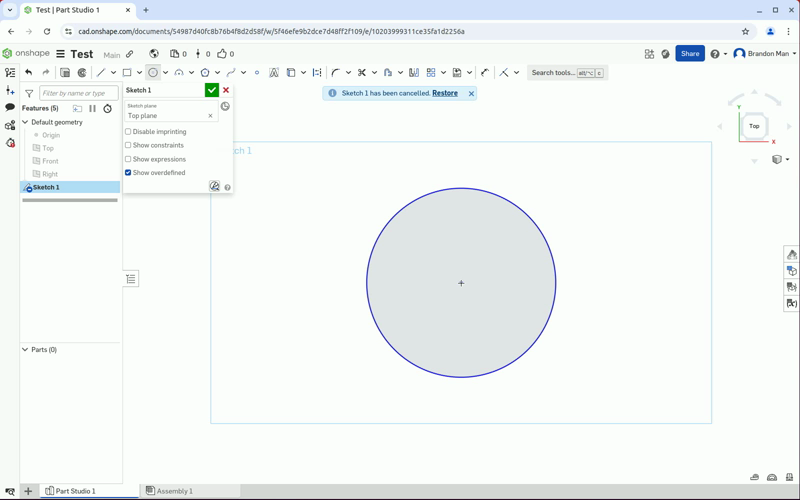
click(461, 282)
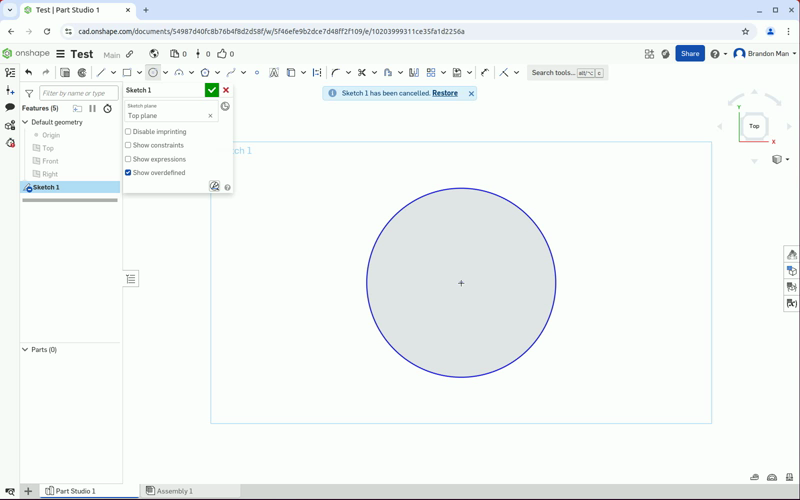
key_up(shift)
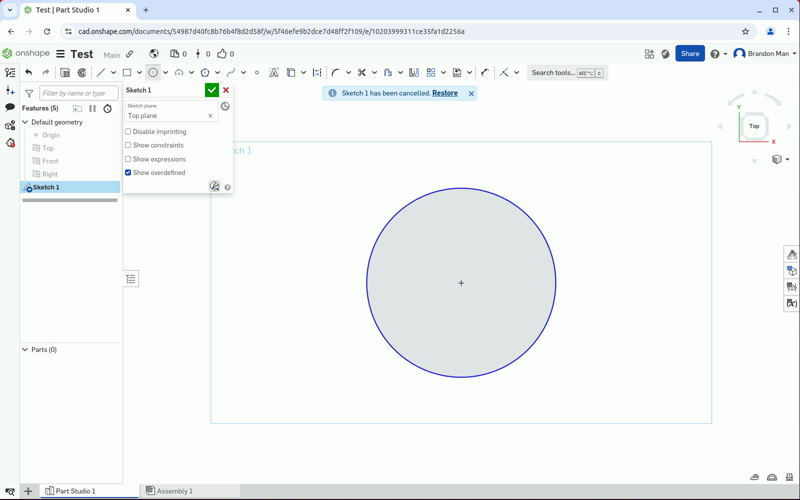
mouse_move(486, 282)
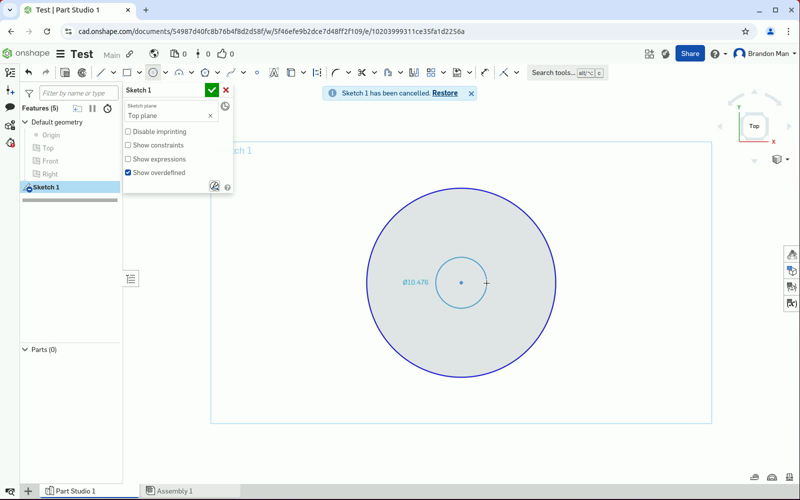
click(486, 282)
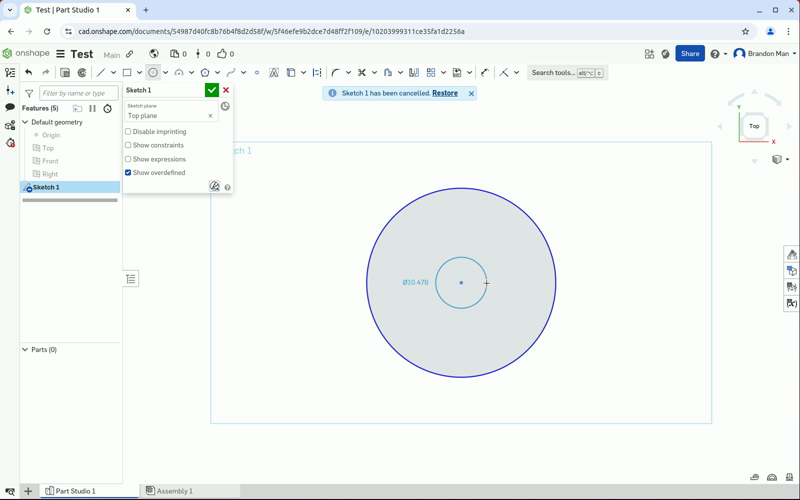
key(esc)
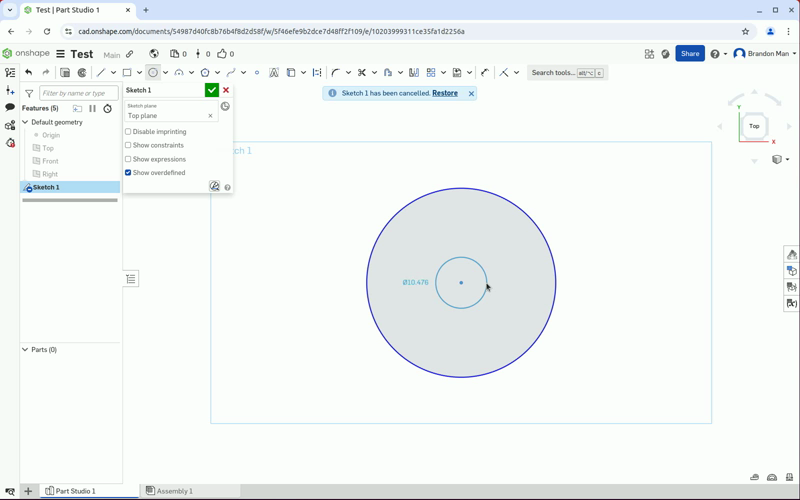
mouse_move(391, 313)
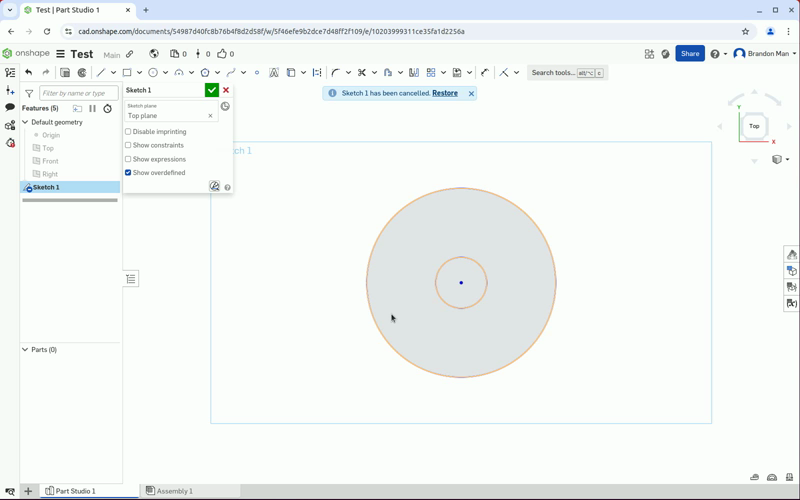
click(391, 313)
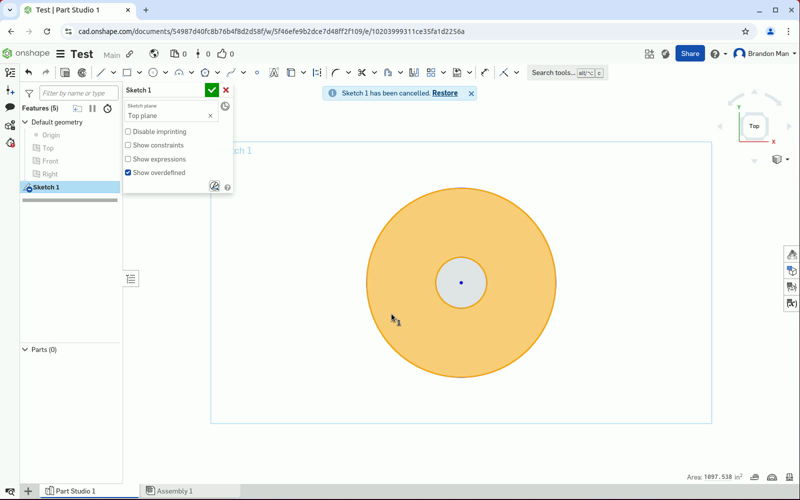
mouse_move(73, 352)
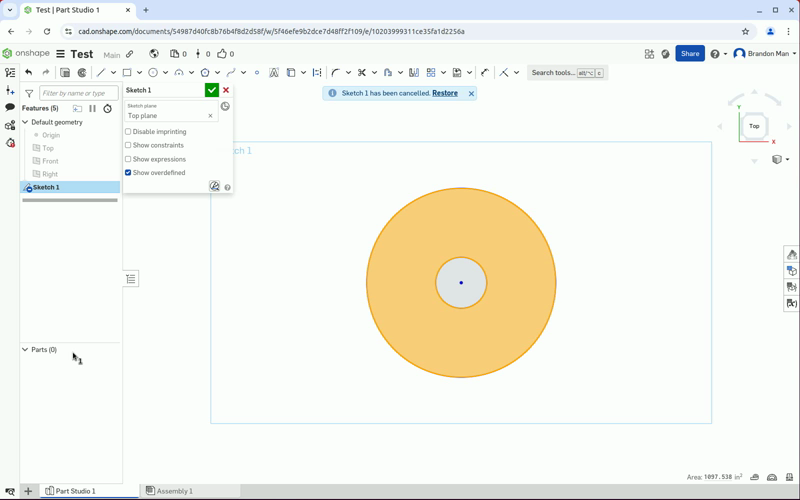
key(shift+y)
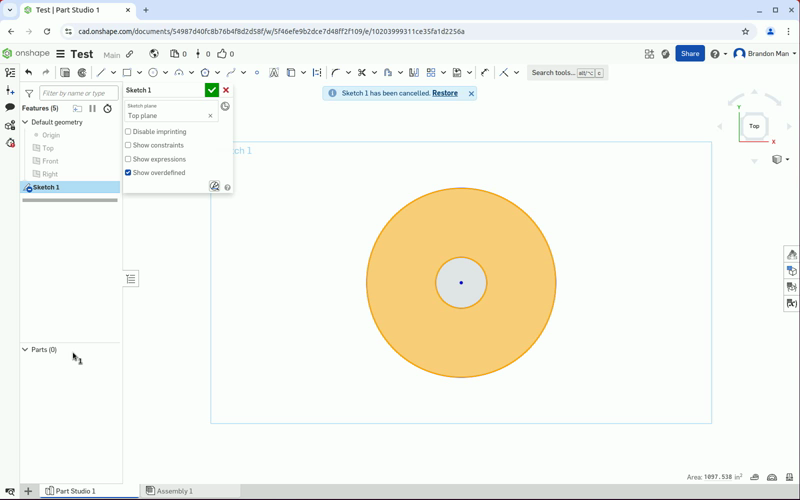
key(shift+e)
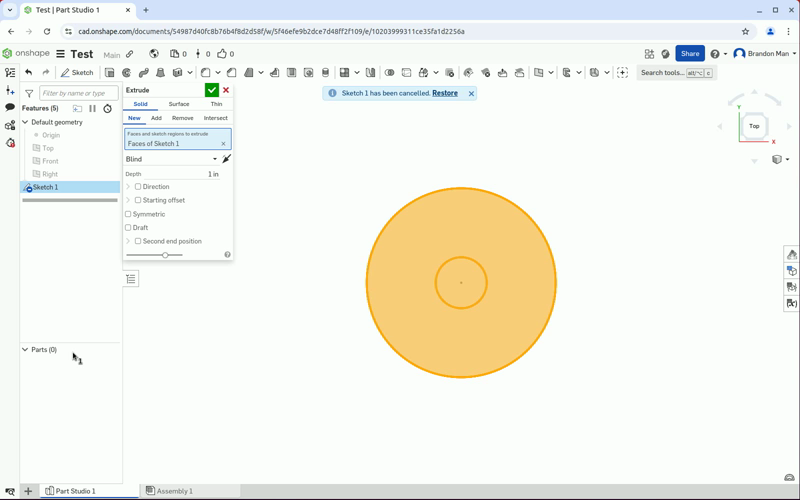
mouse_move(143, 106)
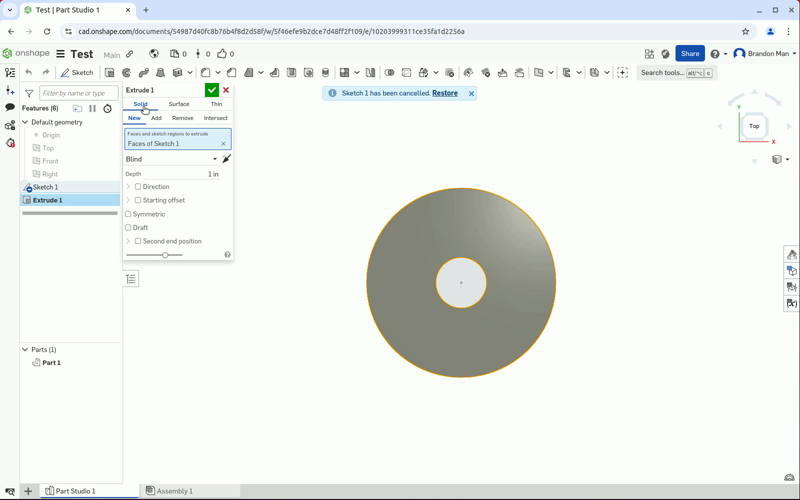
click(143, 106)
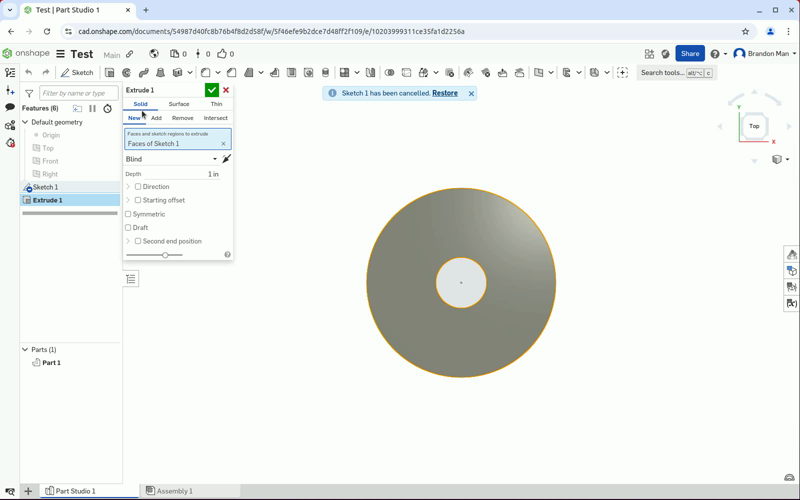
mouse_move(137, 120)
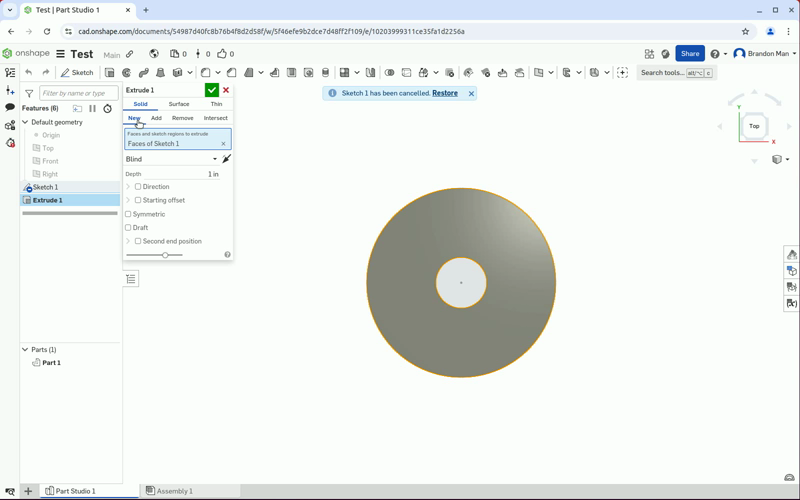
click(137, 120)
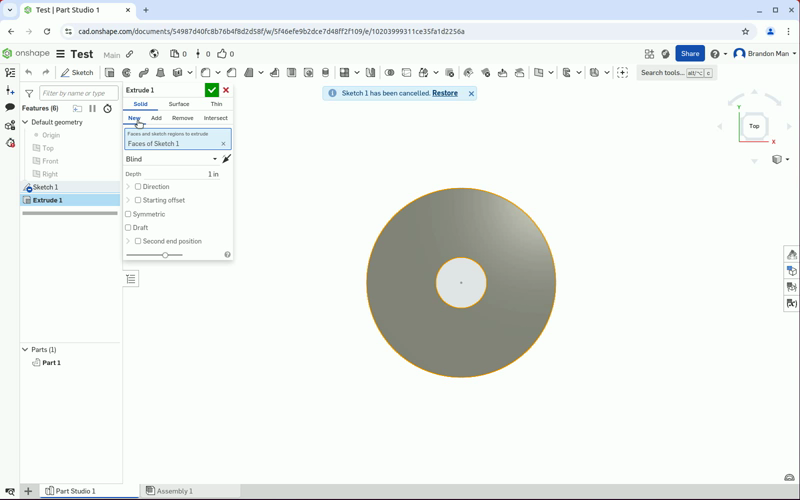
key(tab, 4)
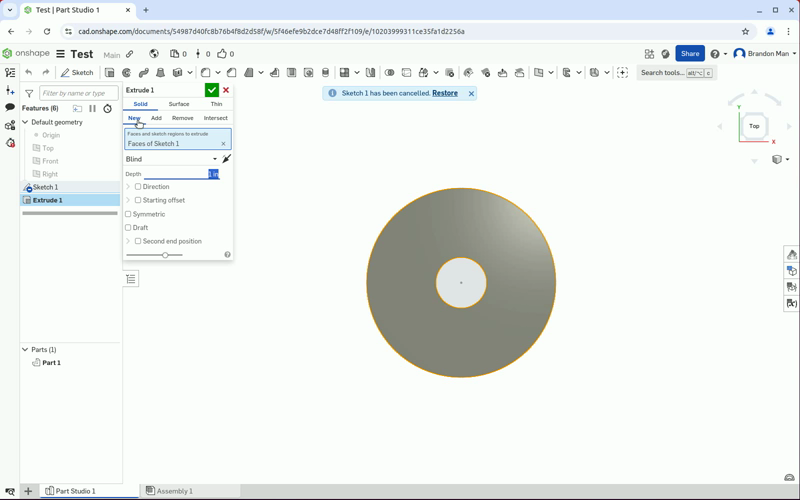
text(2.648)
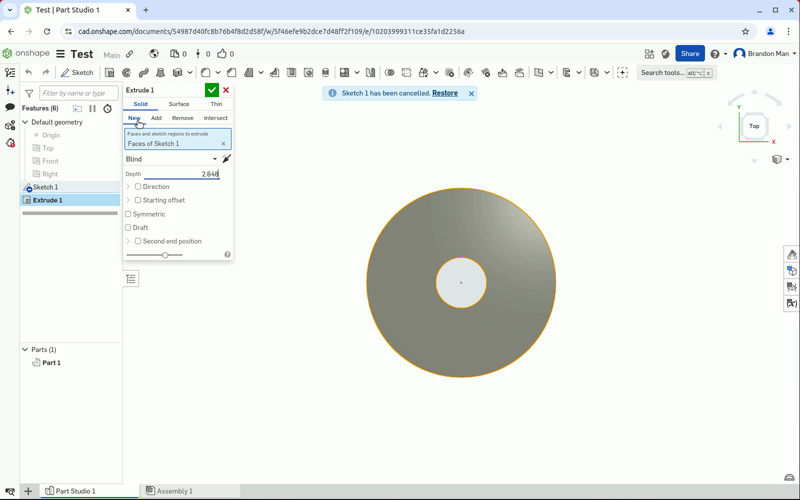
key(enter)
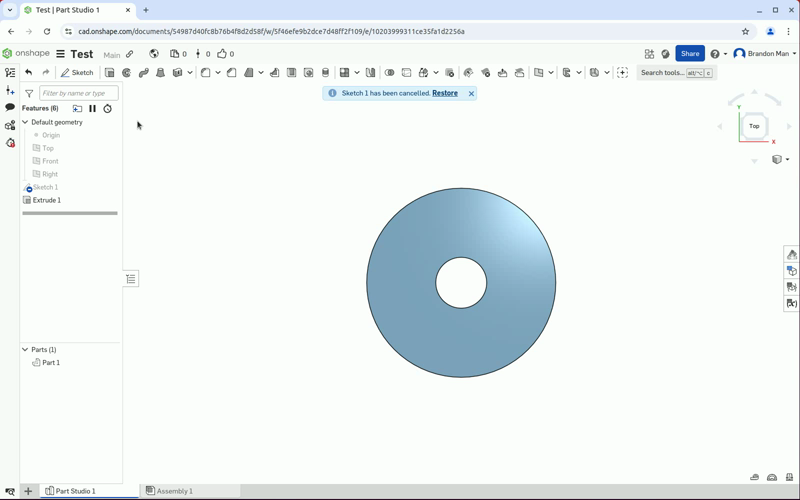
key(shift+h)
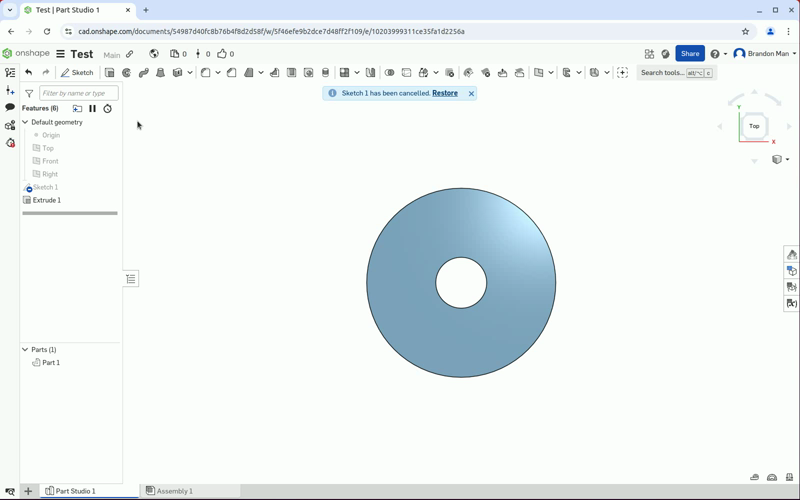
key(shift+h)
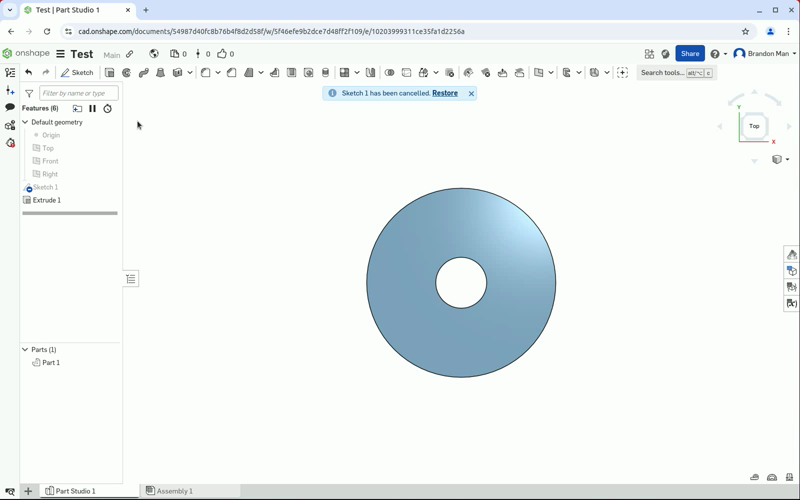
mouse_move(73, 189)
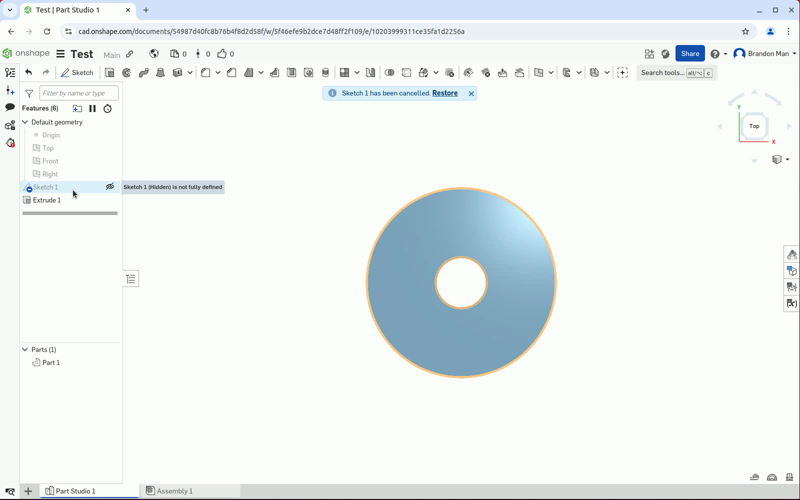
click(73, 189)
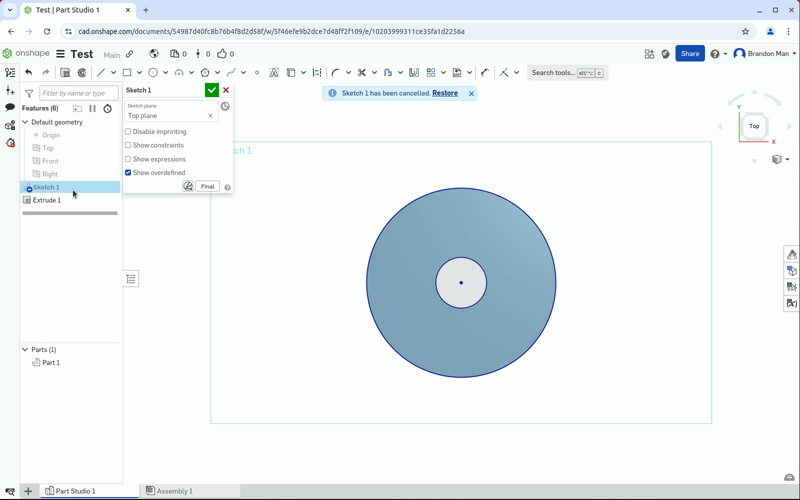
mouse_move(229, 92)
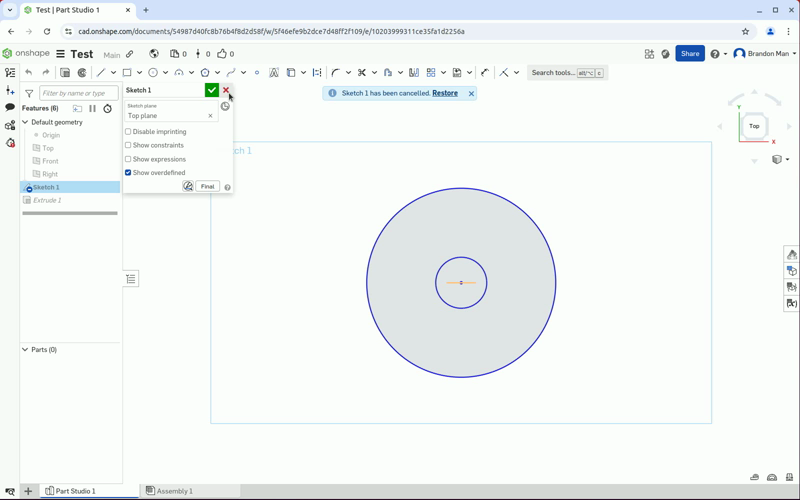
click(229, 92)
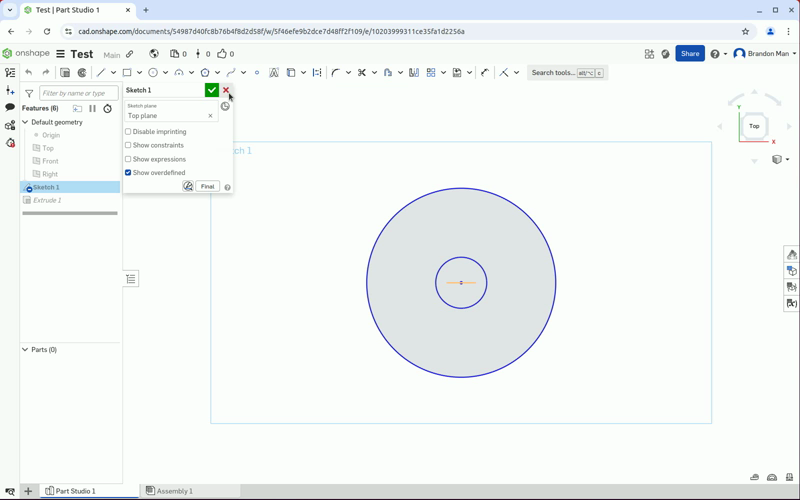
key(shift+s)
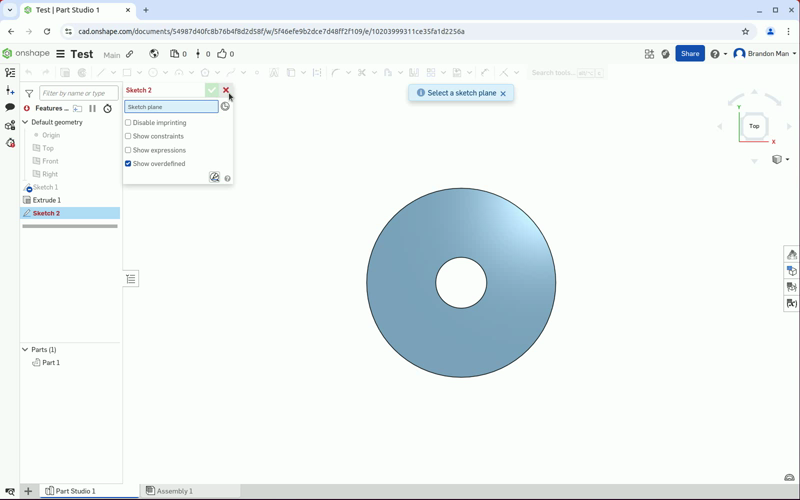
mouse_move(73, 150)
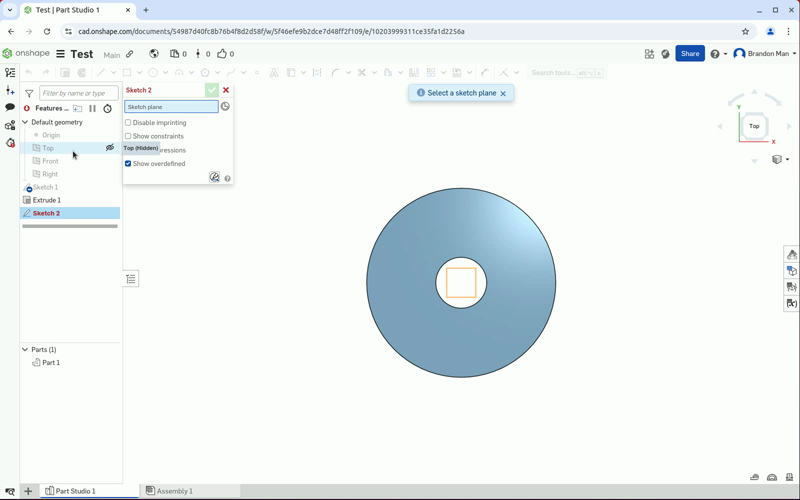
click(73, 150)
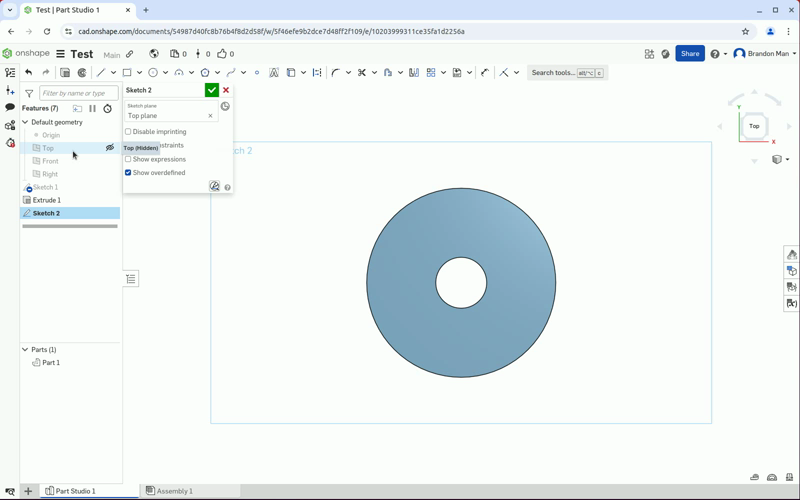
mouse_move(73, 352)
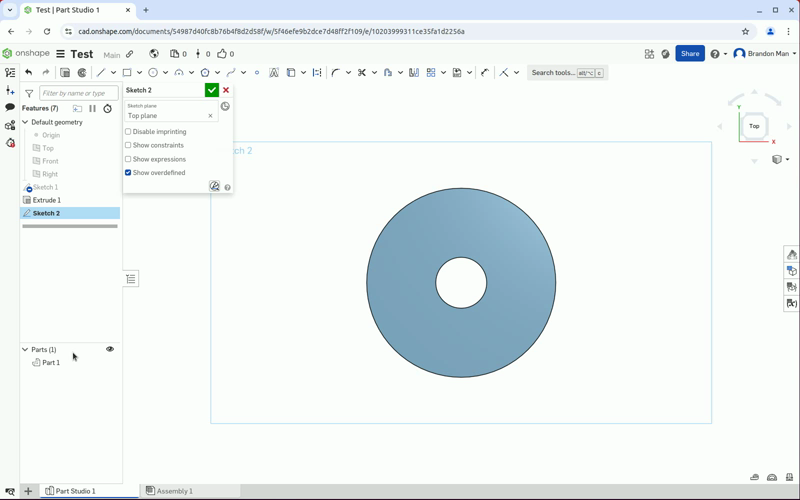
key(y)
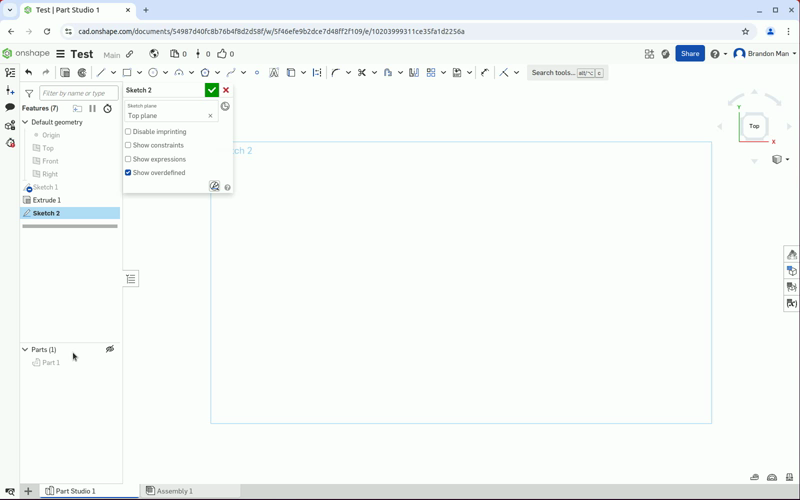
key(c)
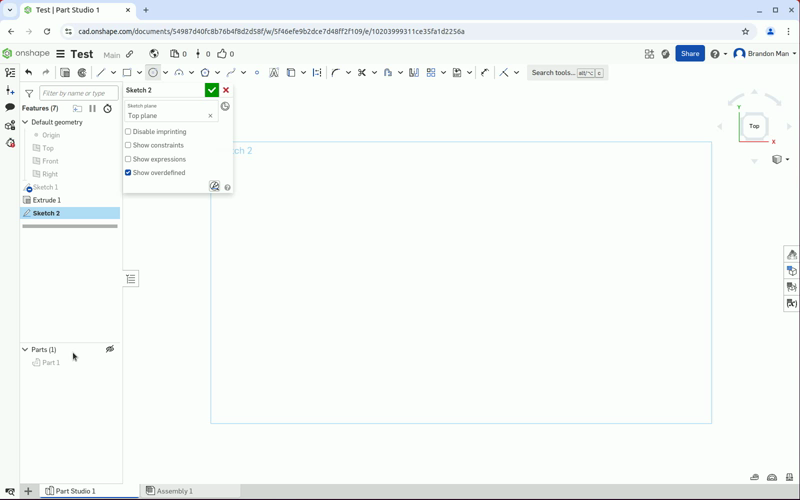
key_down(shift)
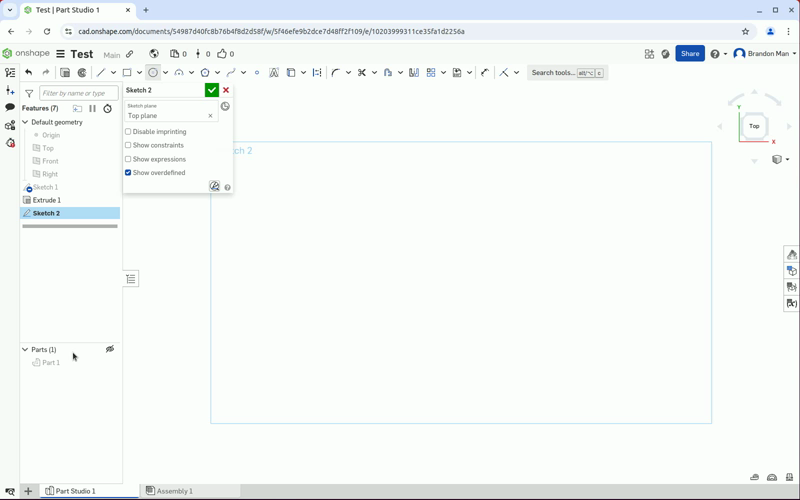
mouse_move(461, 282)
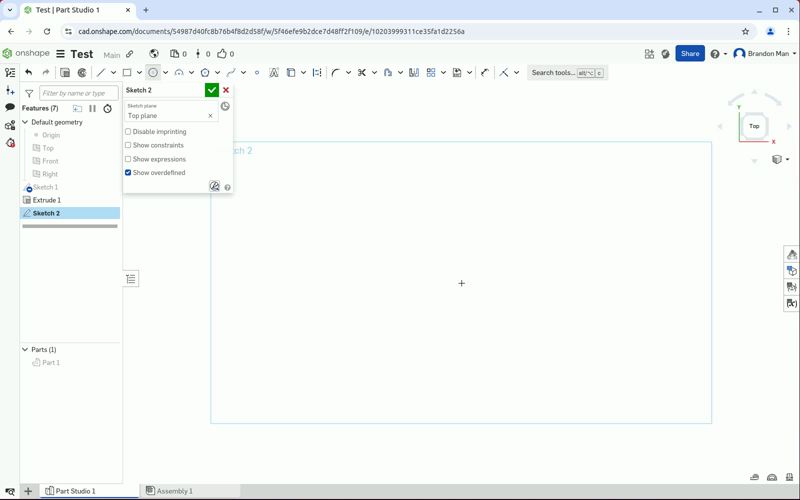
click(461, 282)
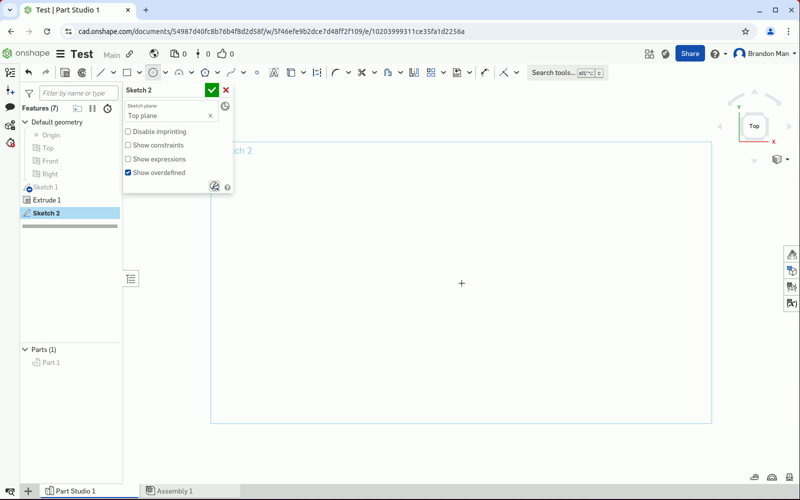
key_up(shift)
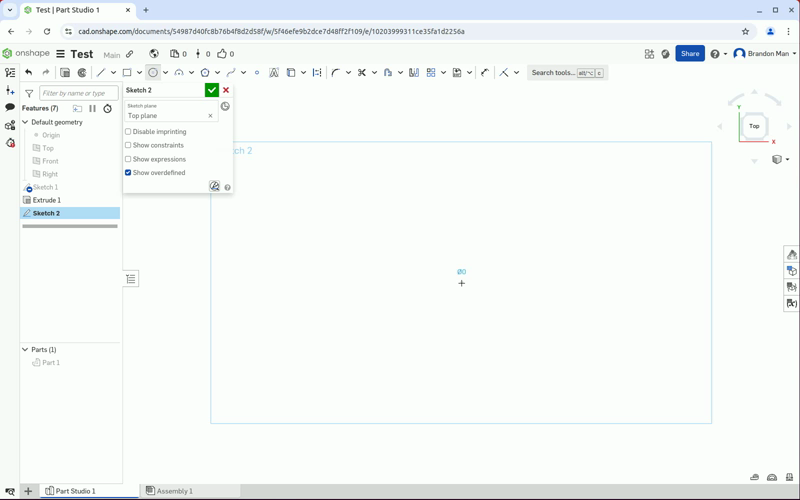
mouse_move(487, 282)
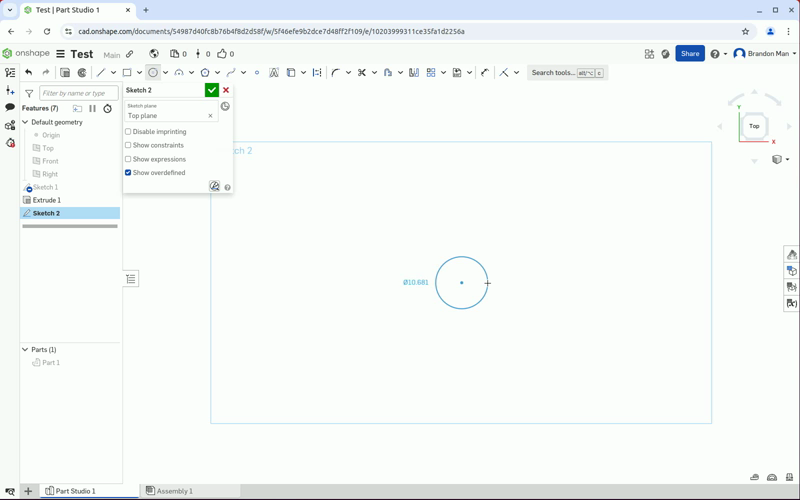
click(487, 282)
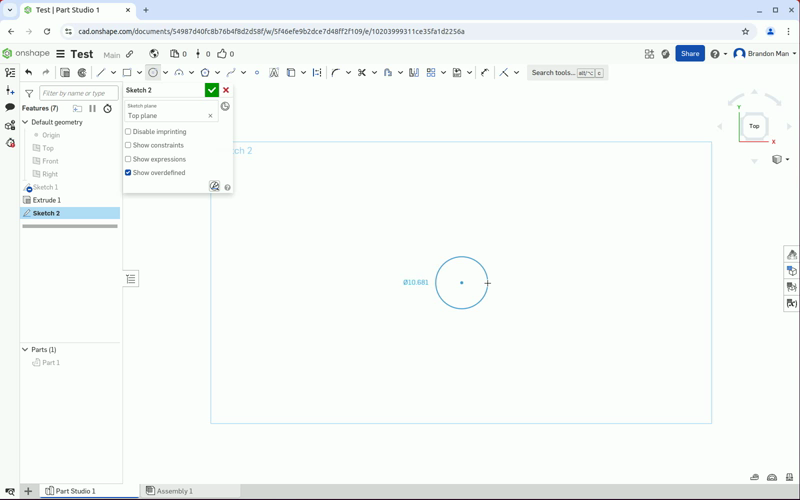
key(esc)
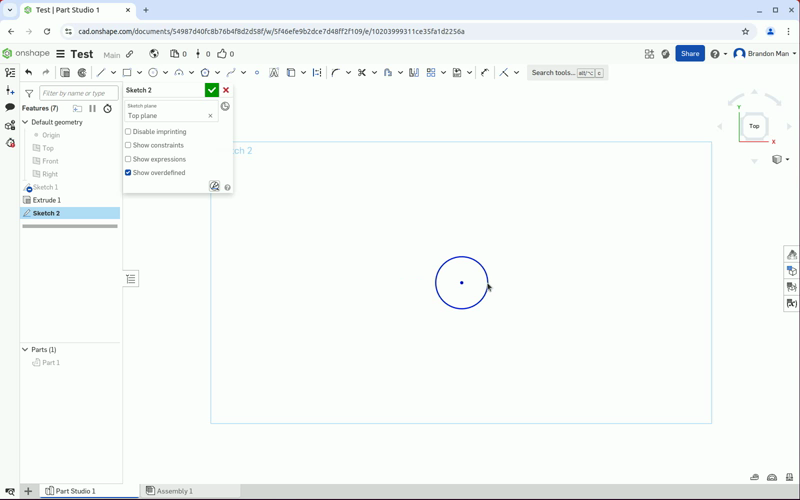
key(c)
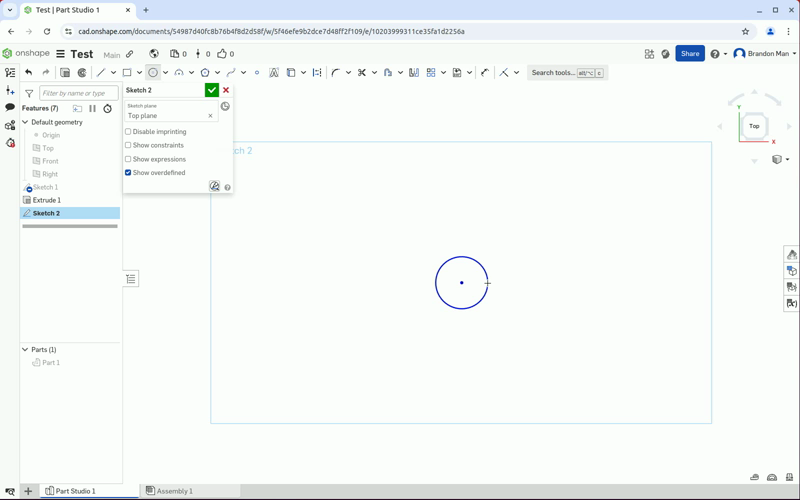
key_down(shift)
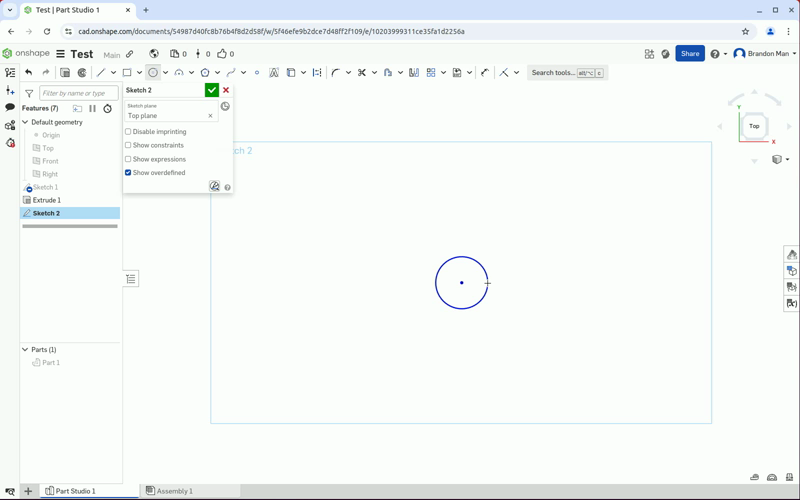
mouse_move(461, 282)
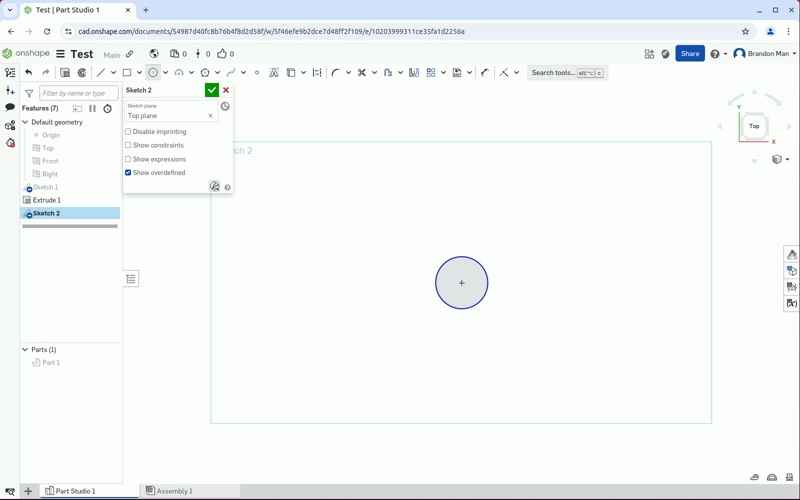
click(461, 282)
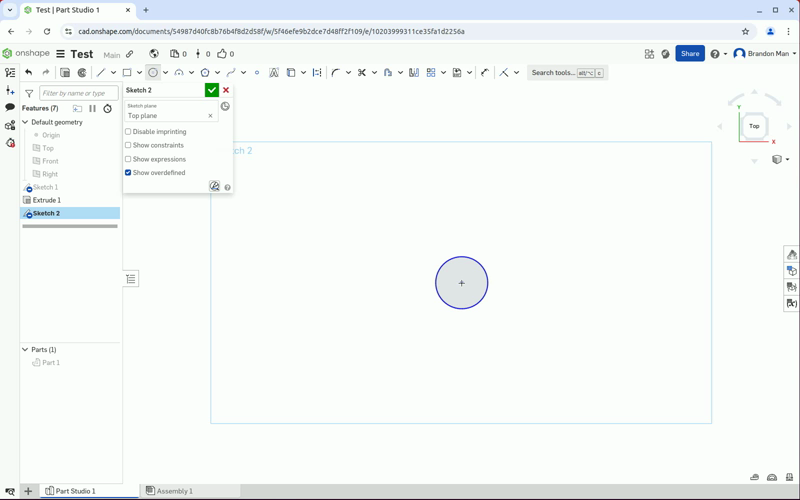
key_up(shift)
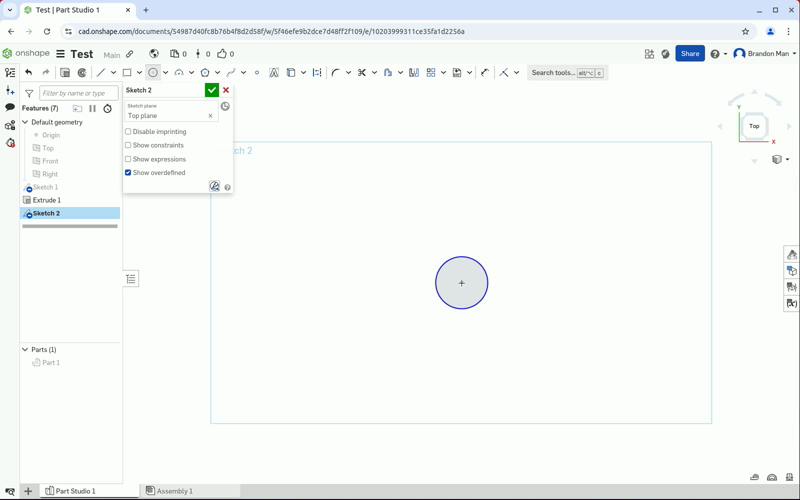
mouse_move(471, 282)
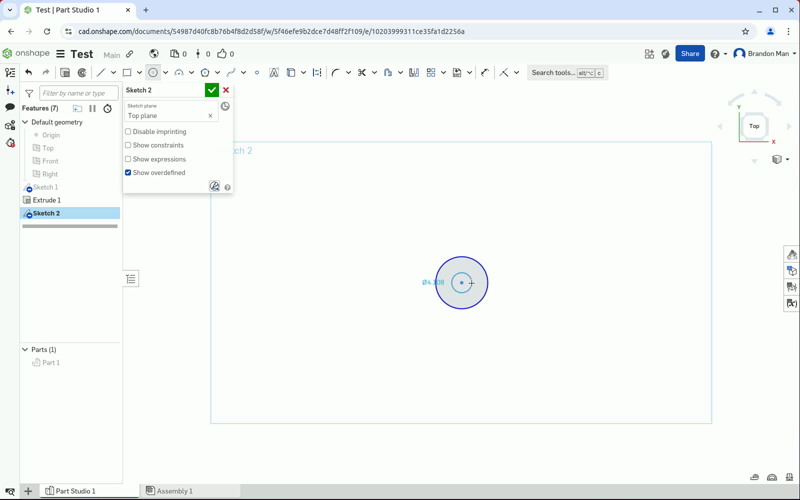
click(471, 282)
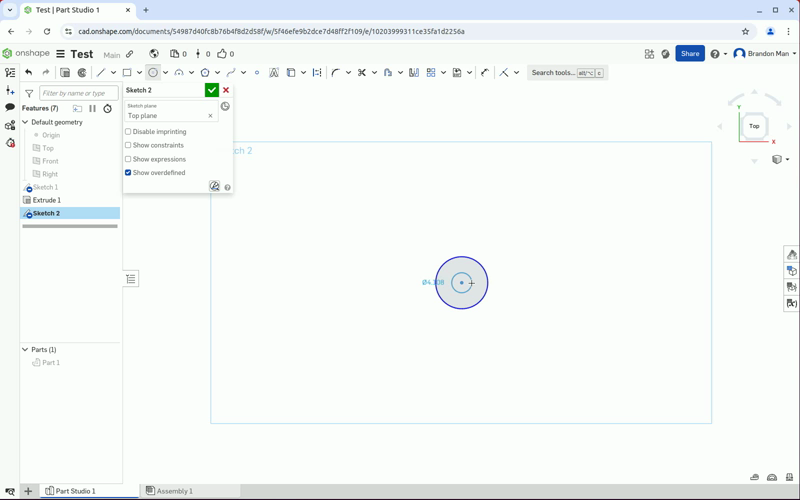
key(esc)
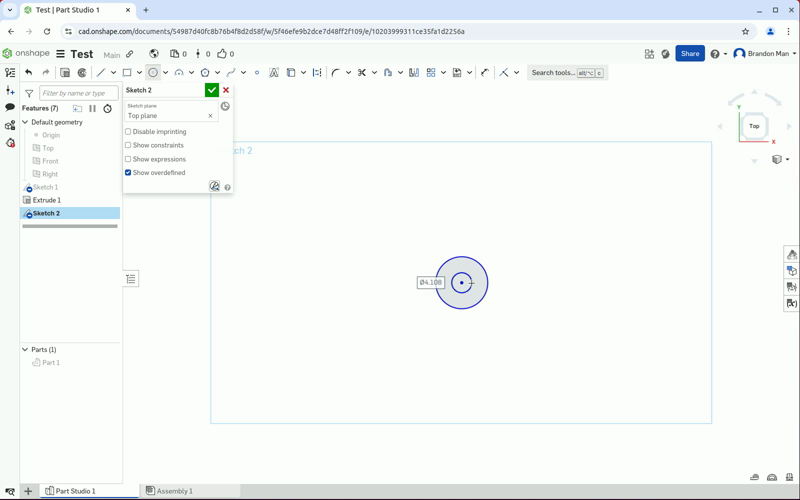
mouse_move(484, 279)
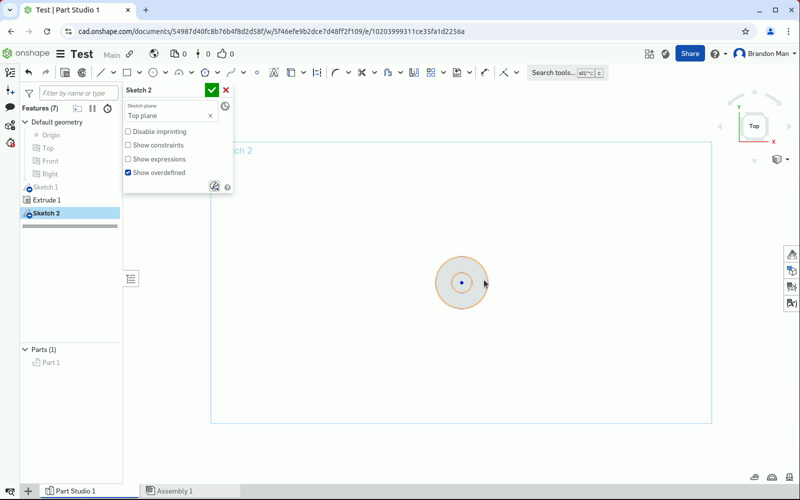
scroll(6)
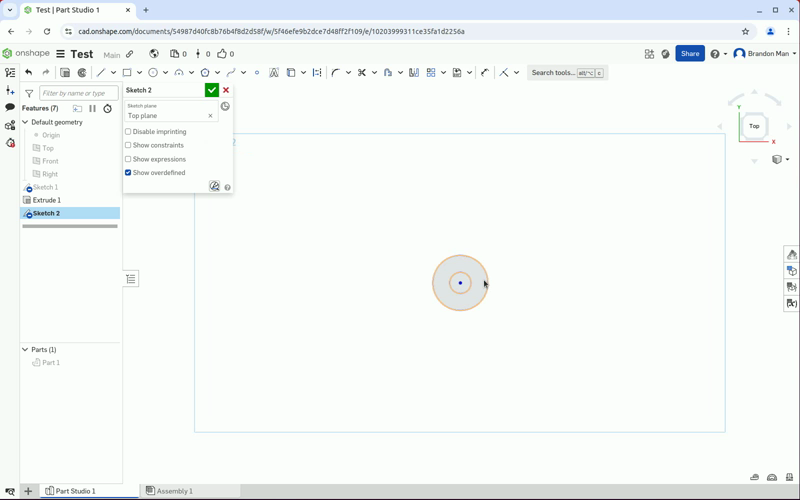
scroll(6)
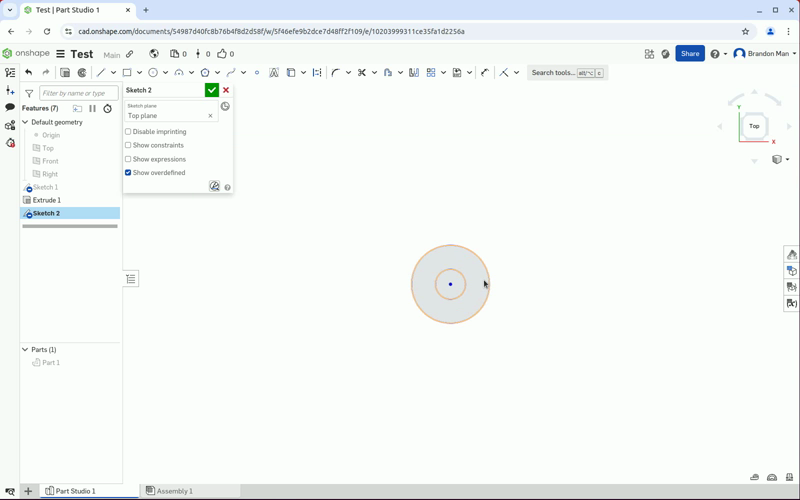
scroll(6)
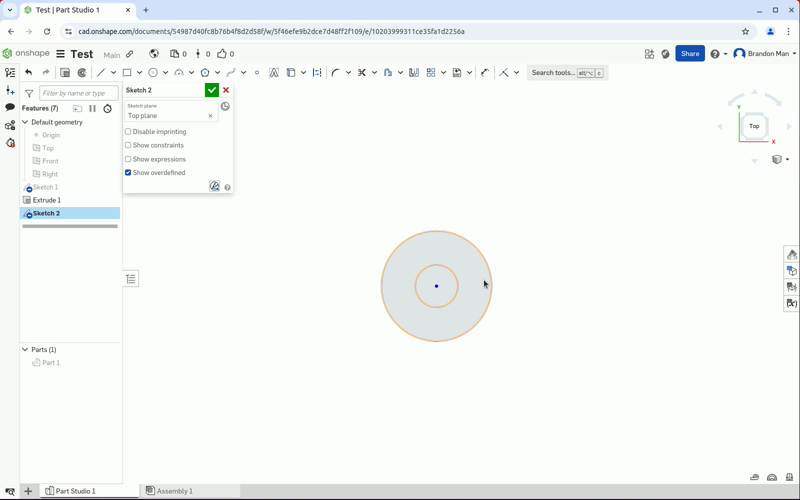
scroll(6)
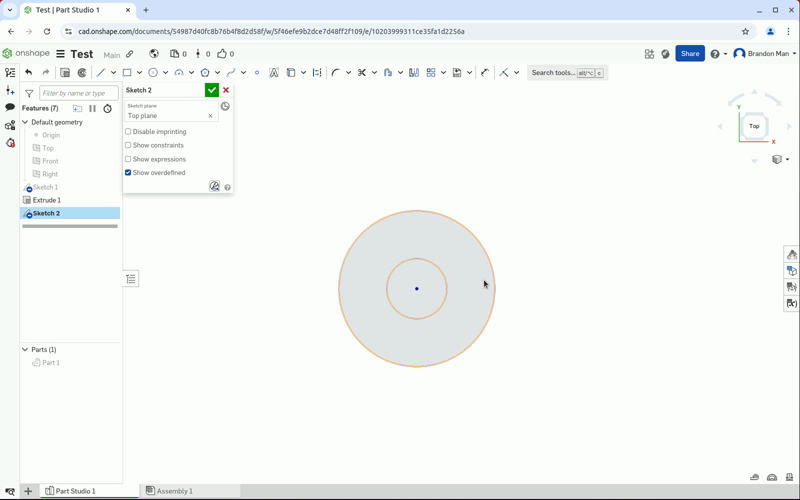
scroll(6)
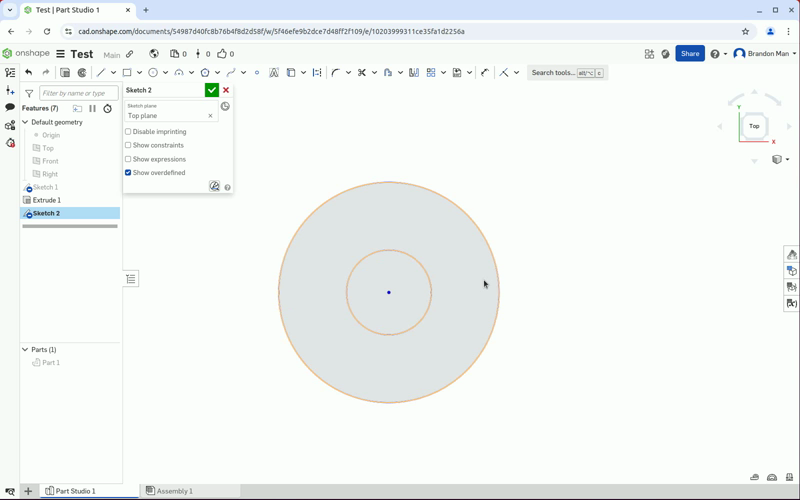
scroll(6)
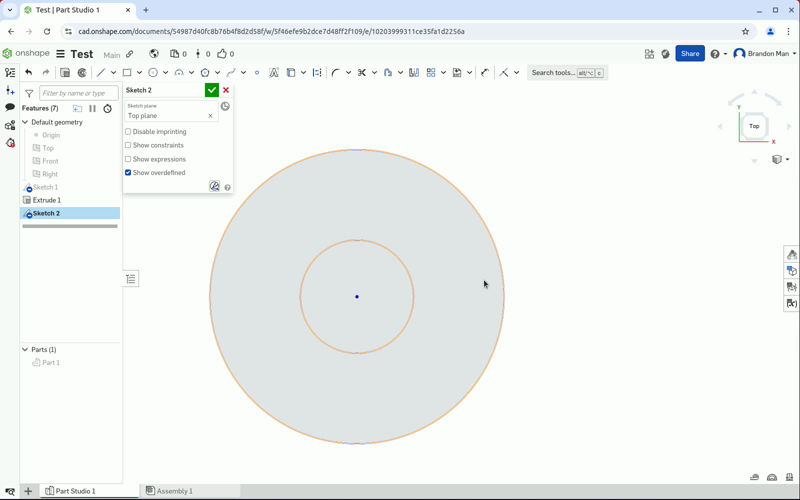
scroll(6)
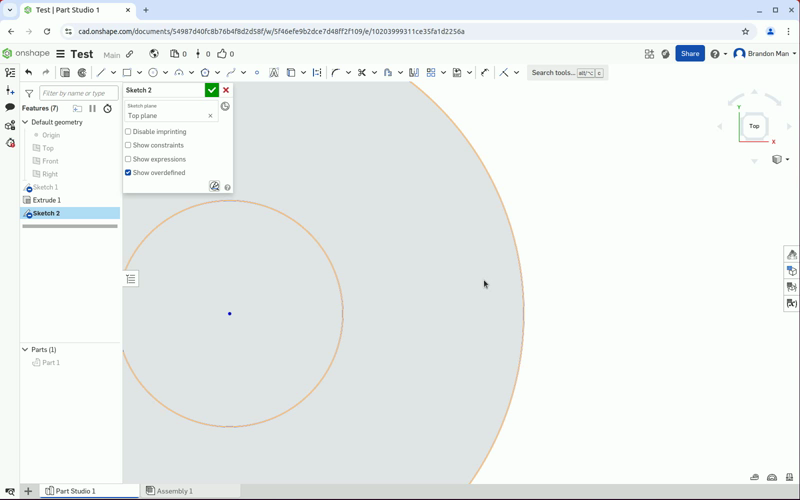
click(484, 279)
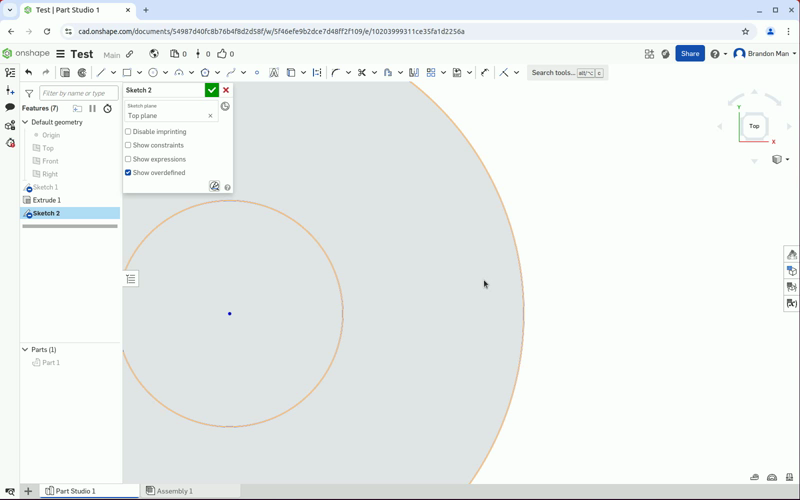
scroll(-6)
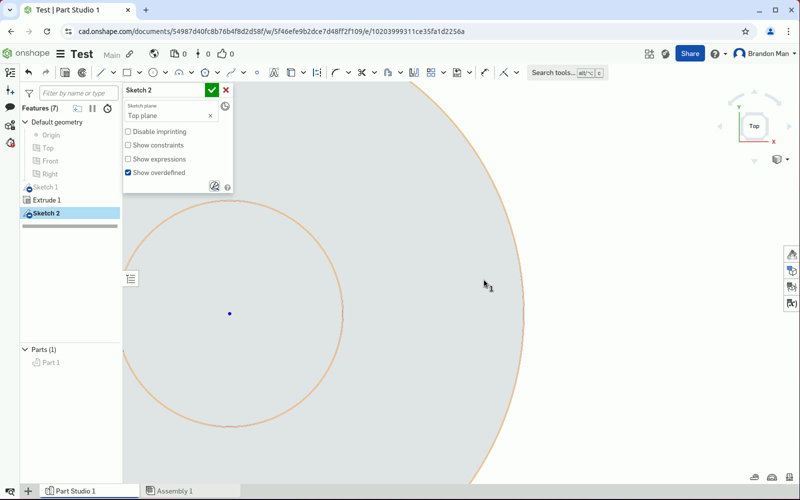
scroll(-6)
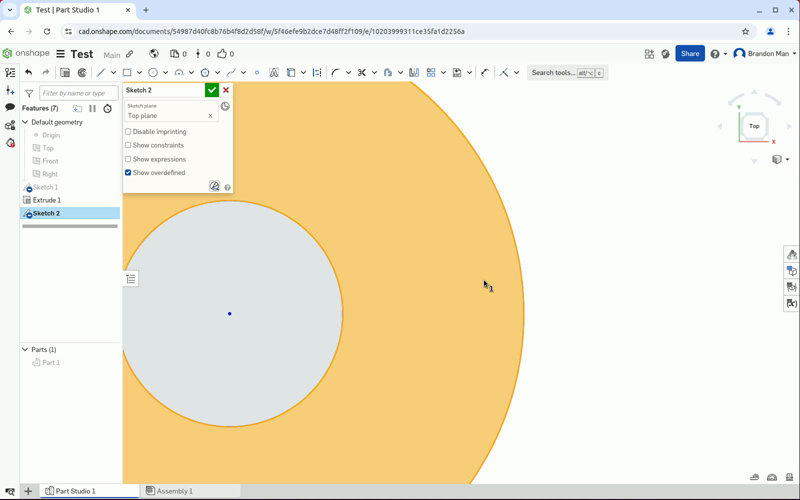
scroll(-6)
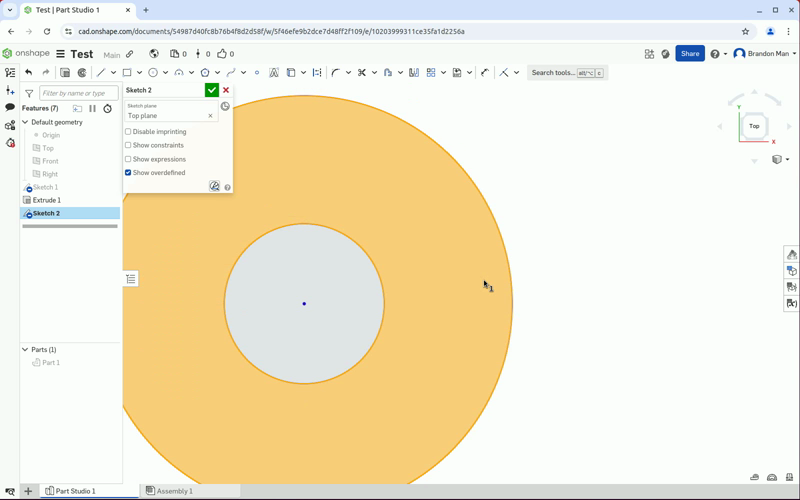
scroll(-6)
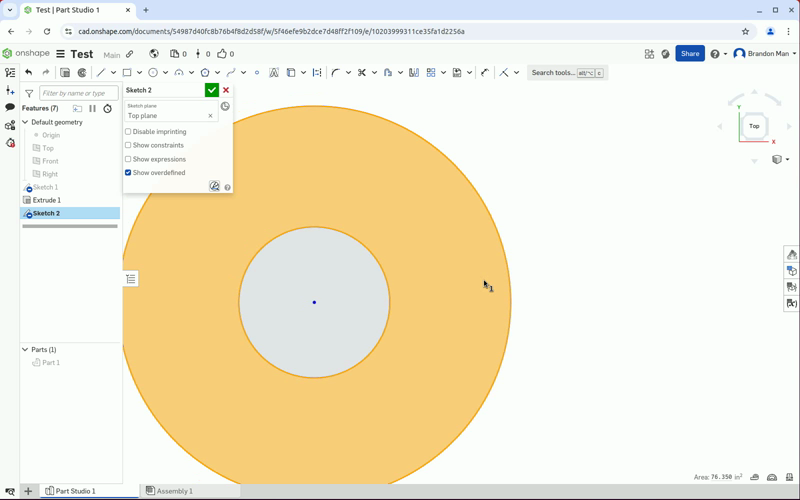
scroll(-6)
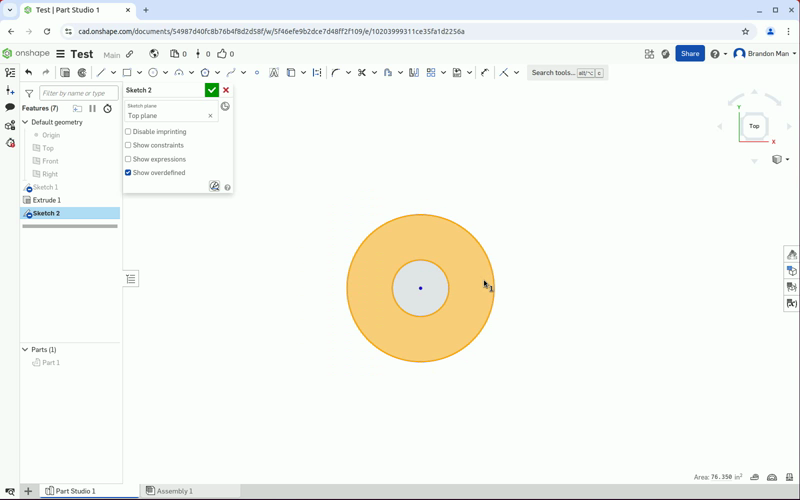
scroll(-6)
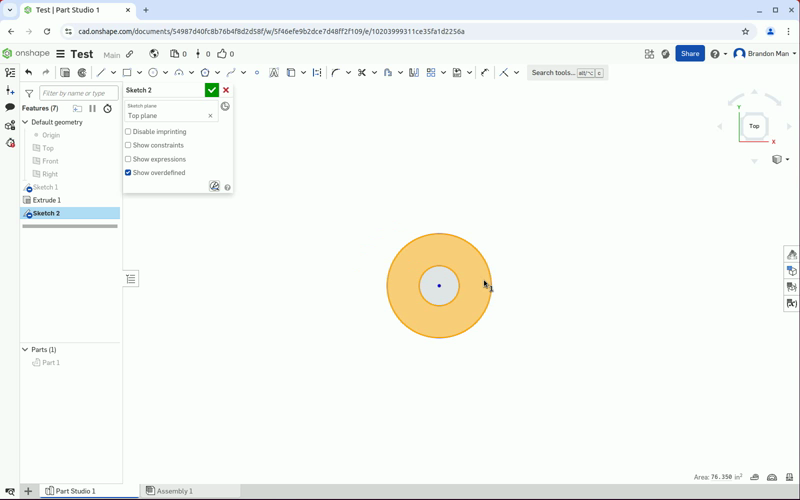
scroll(-6)
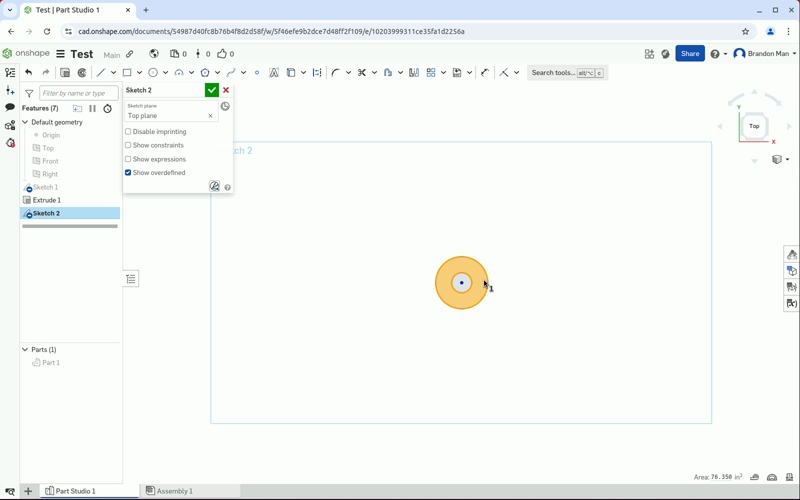
mouse_move(73, 352)
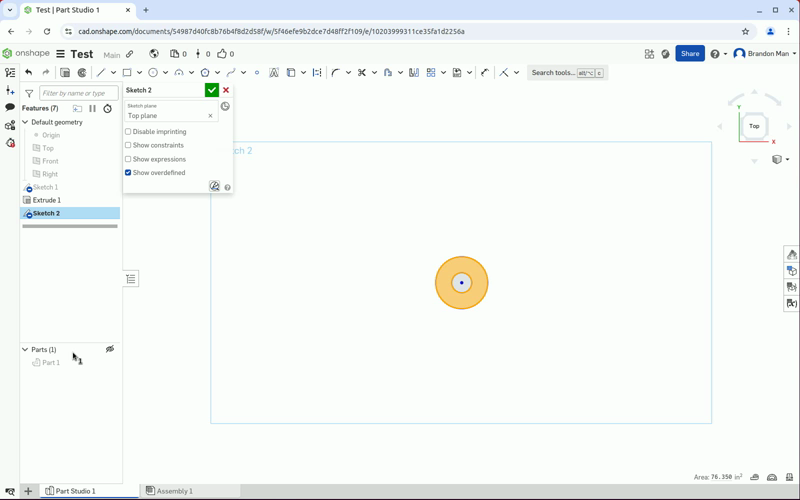
key(shift+y)
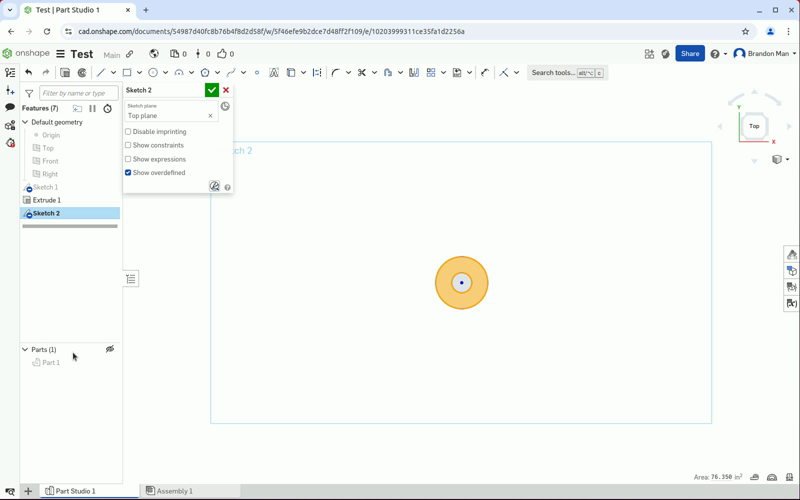
key(shift+e)
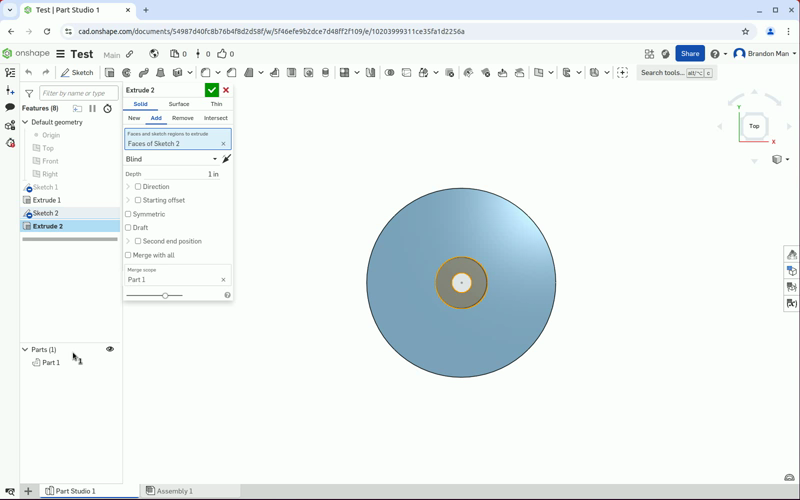
mouse_move(143, 106)
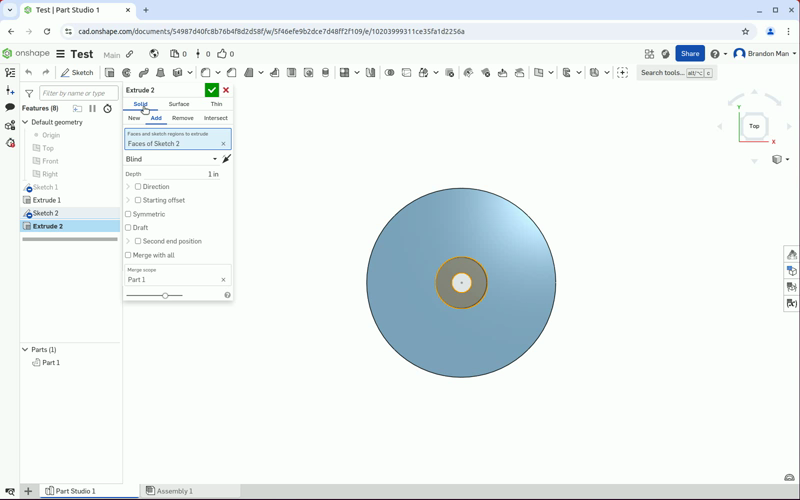
click(143, 106)
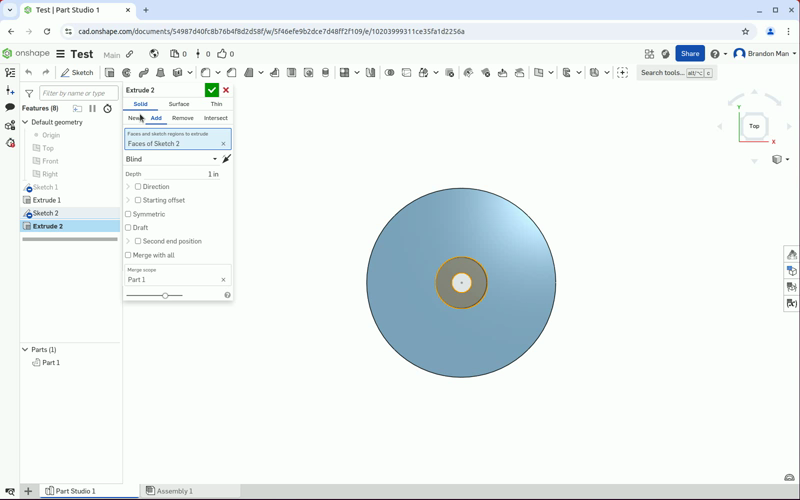
mouse_move(137, 120)
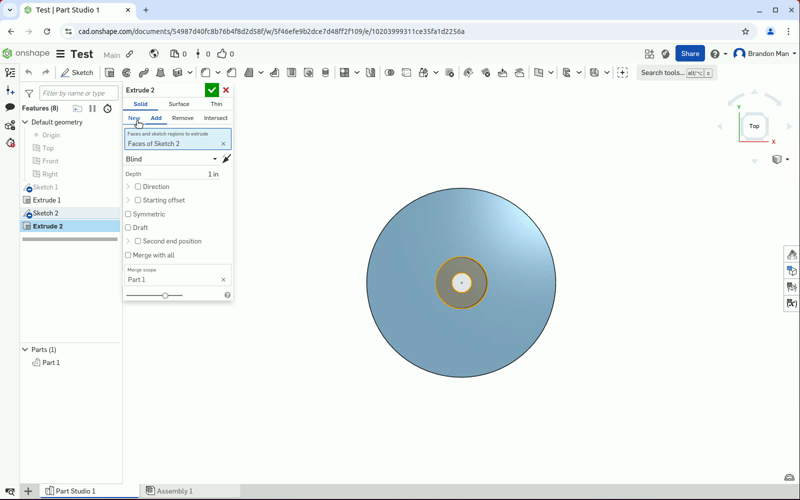
click(137, 120)
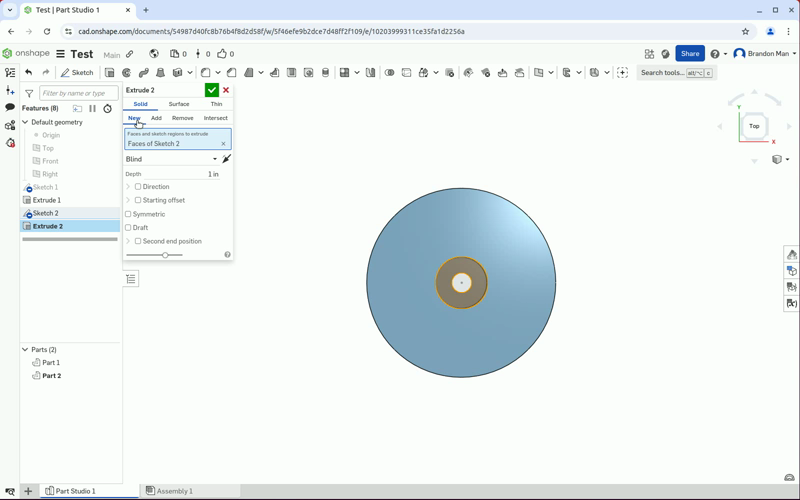
key(tab, 4)
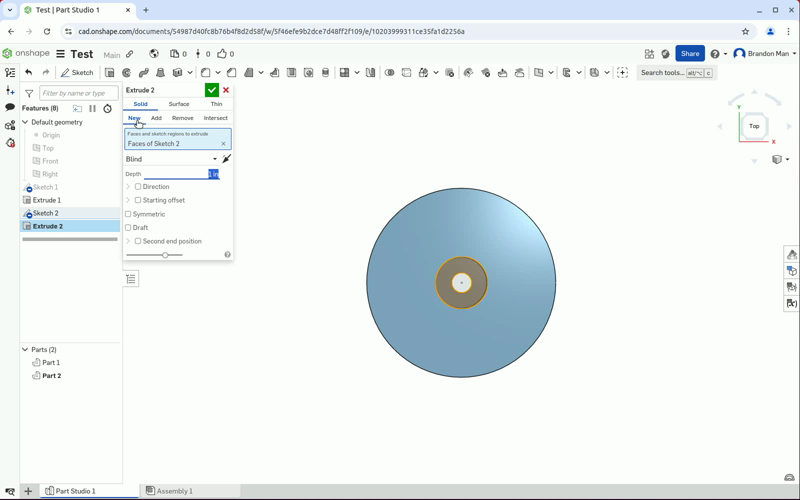
text(6.74)
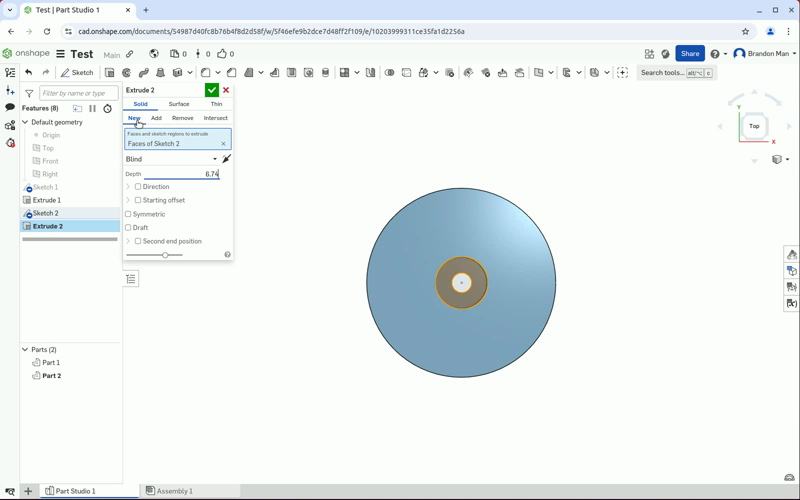
key(enter)
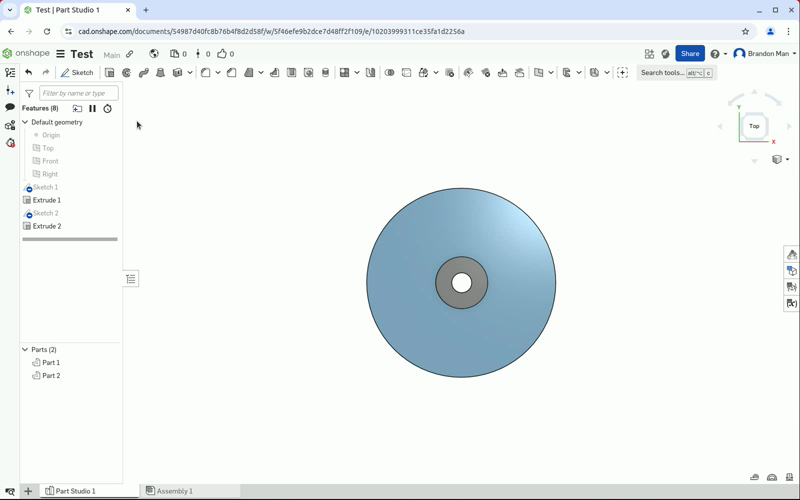
key(shift+h)
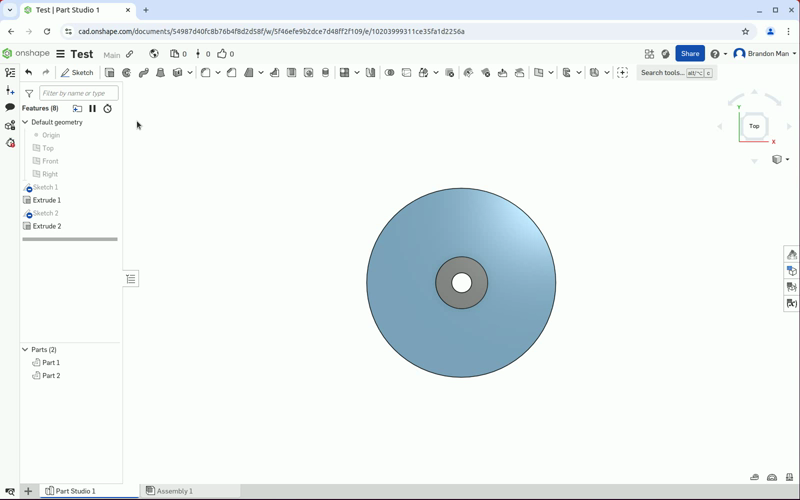
key(shift+h)
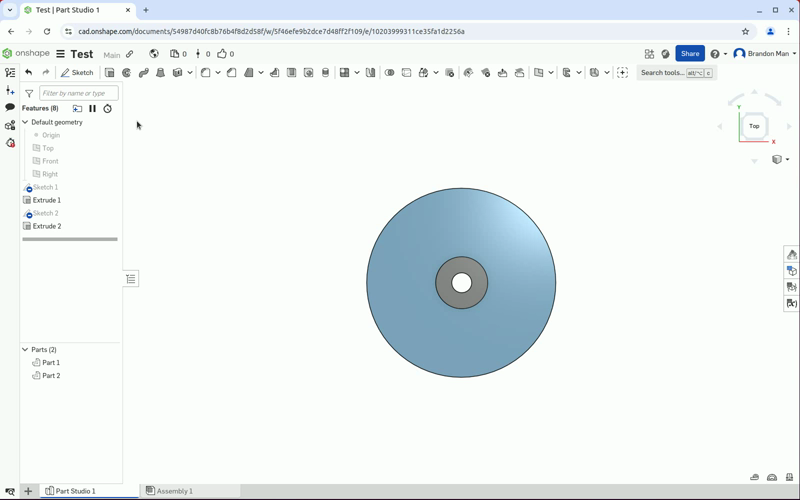
mouse_move(73, 189)
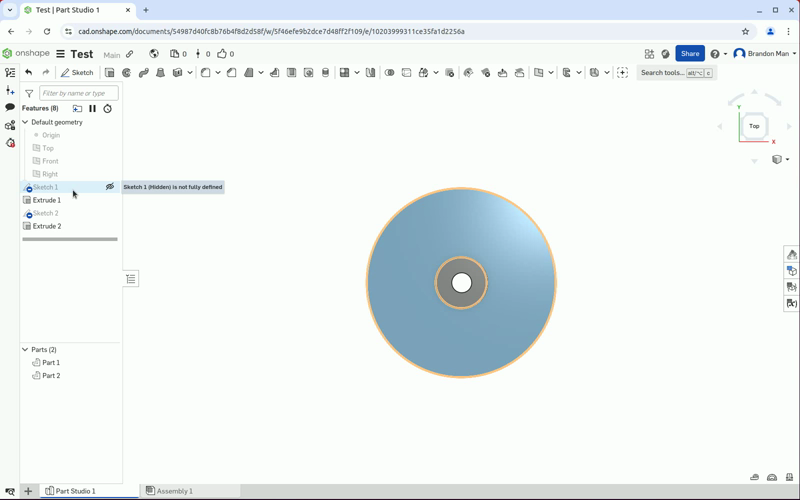
click(73, 189)
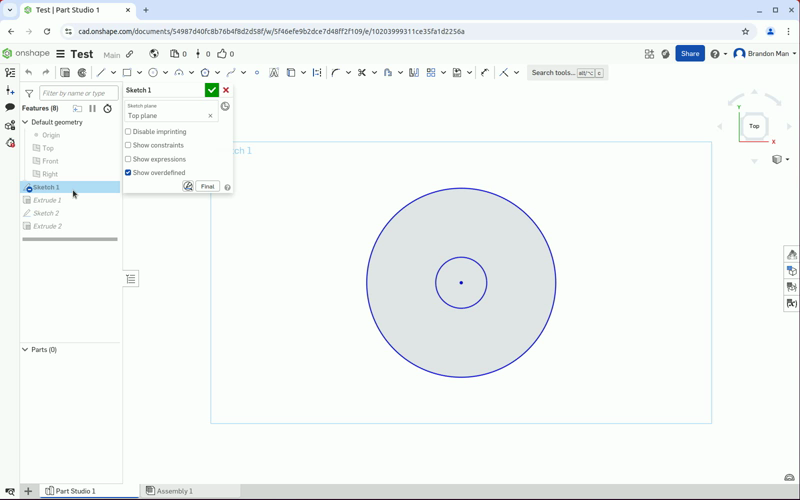
mouse_move(229, 92)
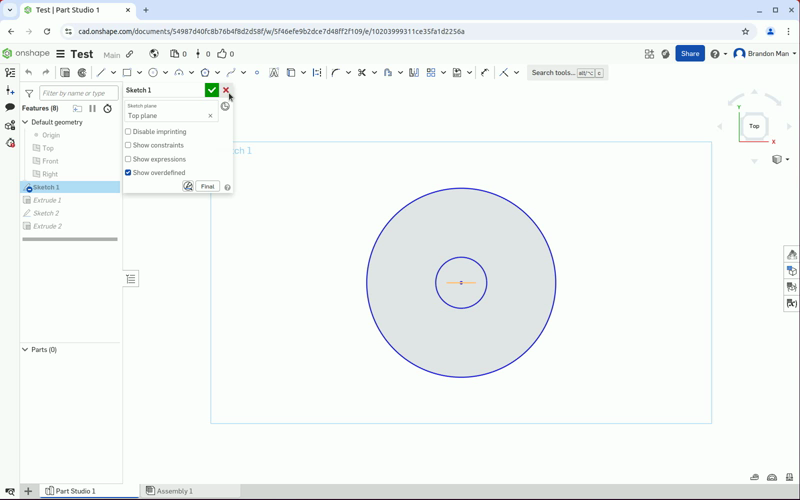
click(229, 92)
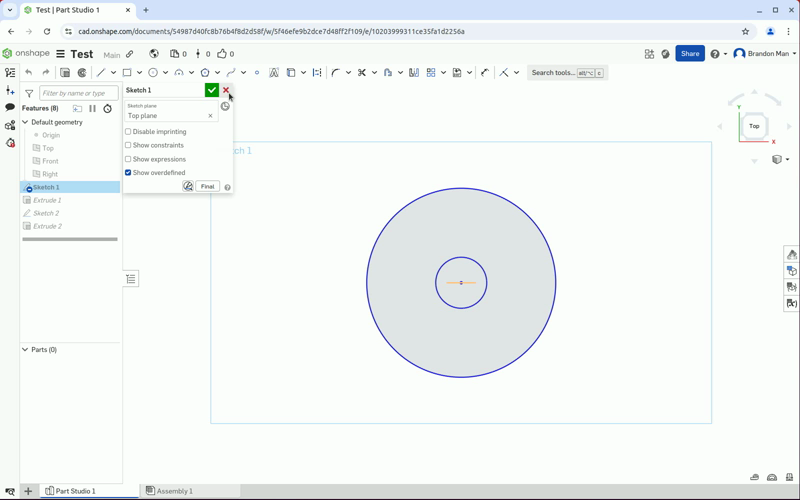
key(shift+s)
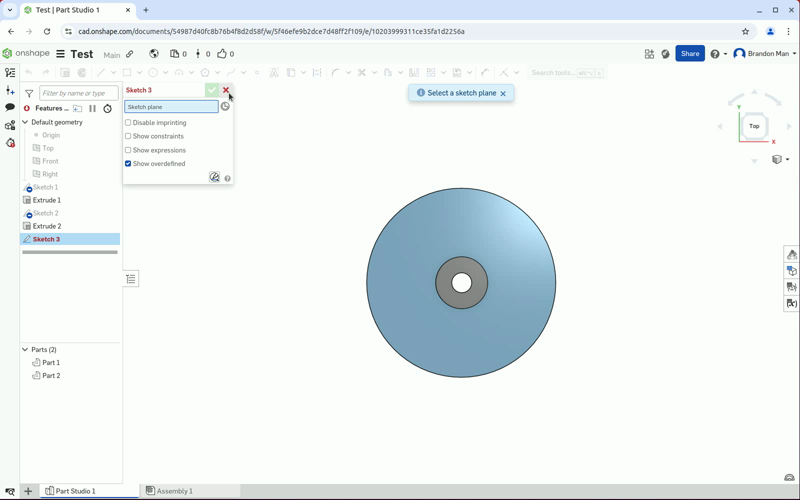
mouse_move(73, 150)
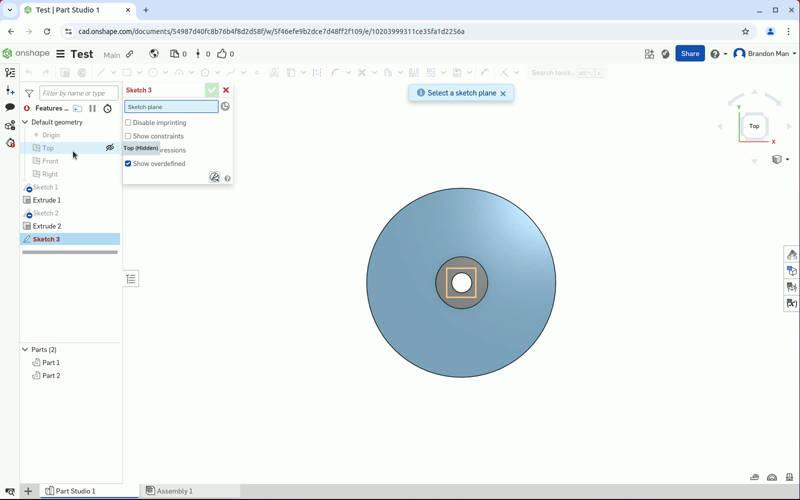
click(73, 150)
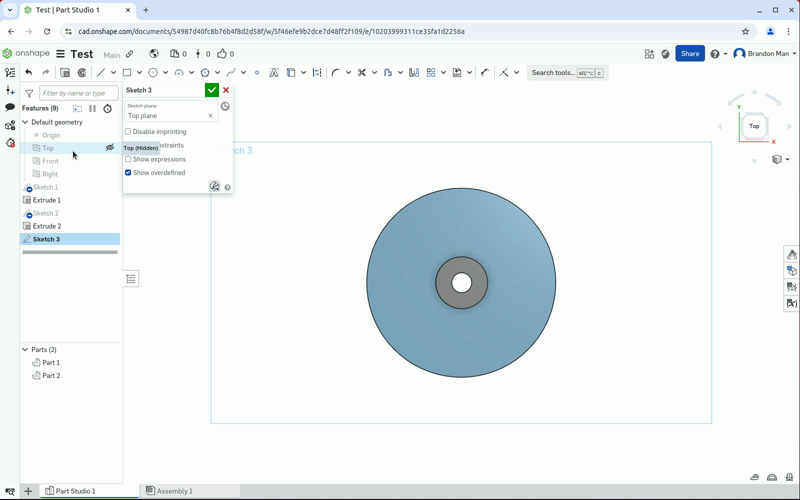
mouse_move(73, 352)
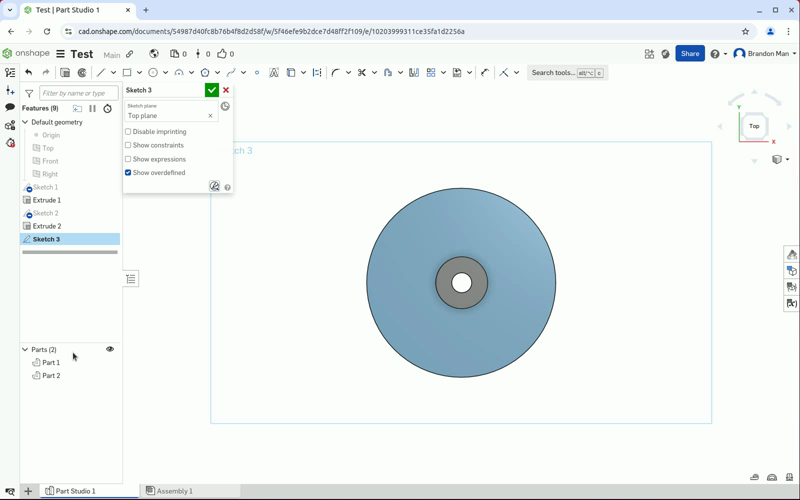
key(y)
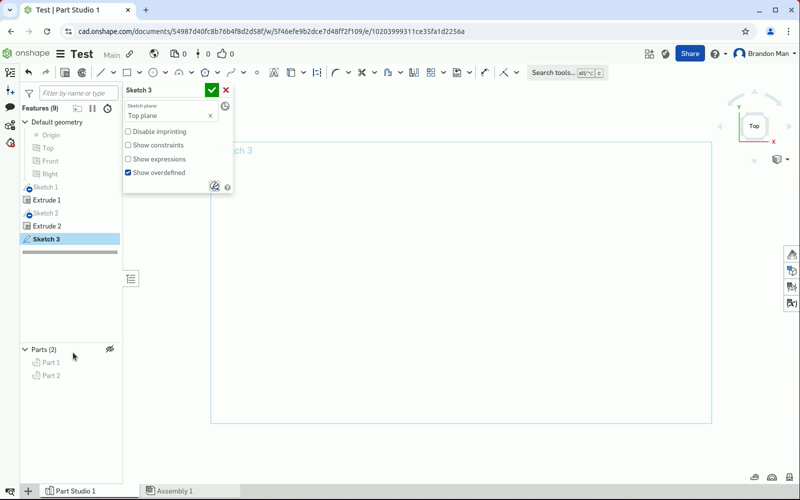
key(c)
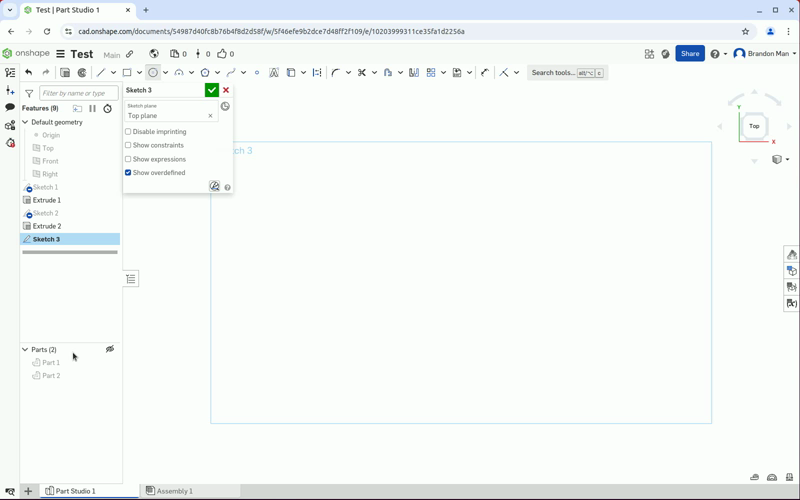
key_down(shift)
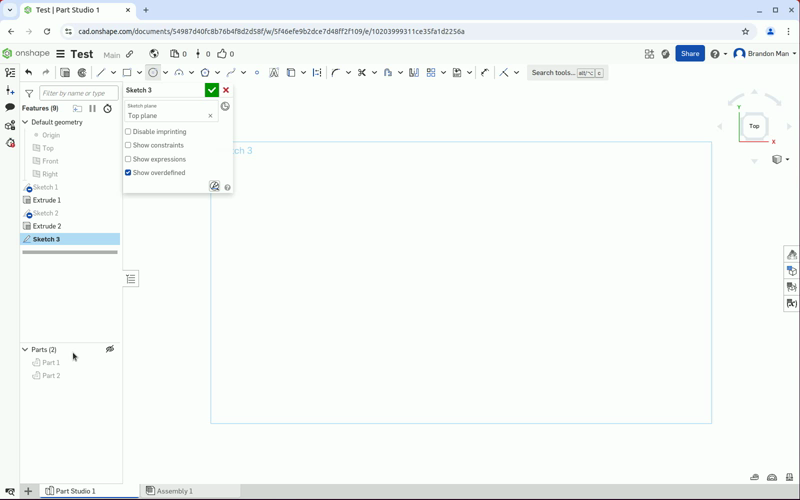
mouse_move(461, 282)
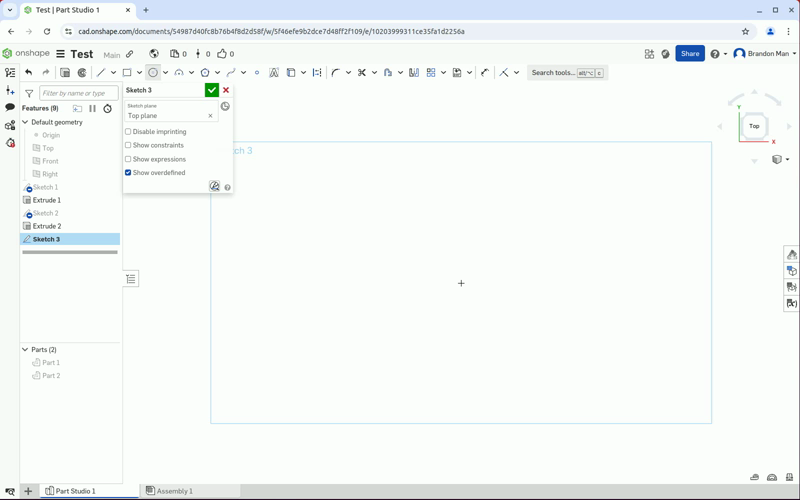
click(461, 282)
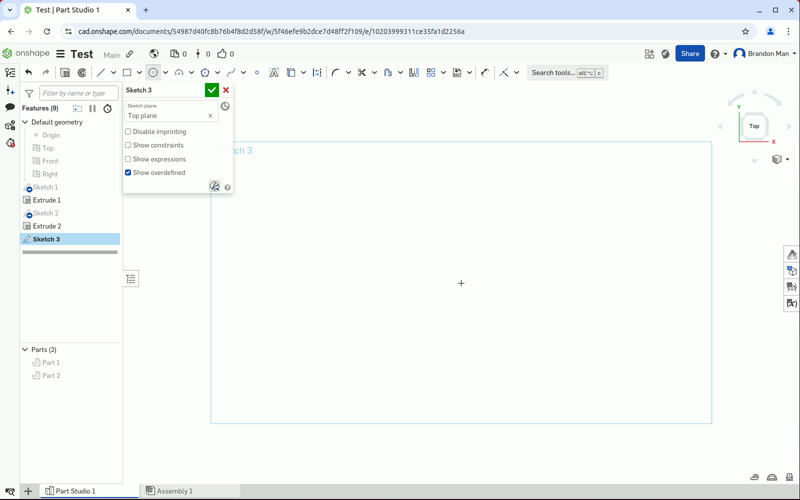
key_up(shift)
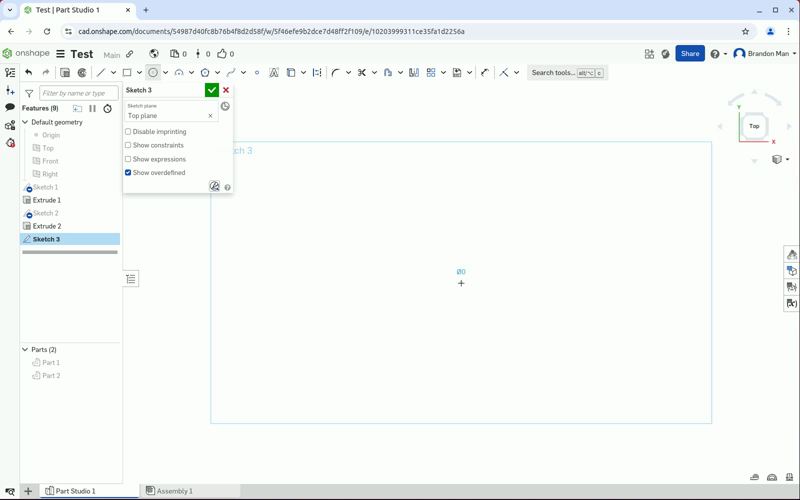
mouse_move(471, 282)
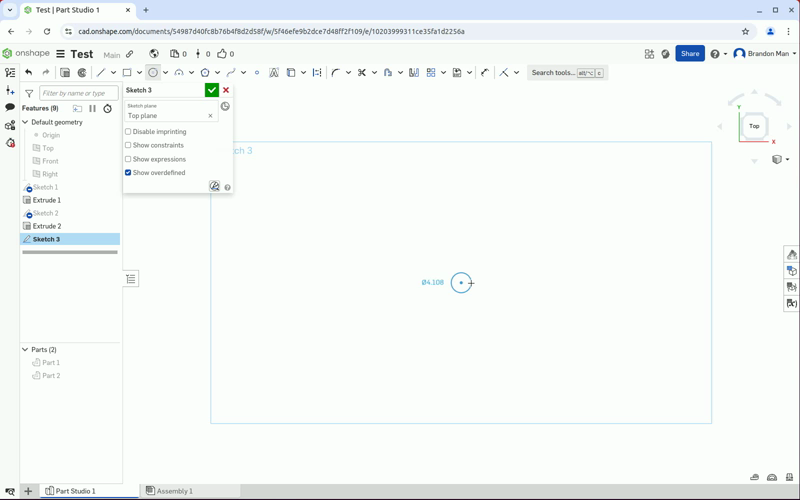
click(471, 282)
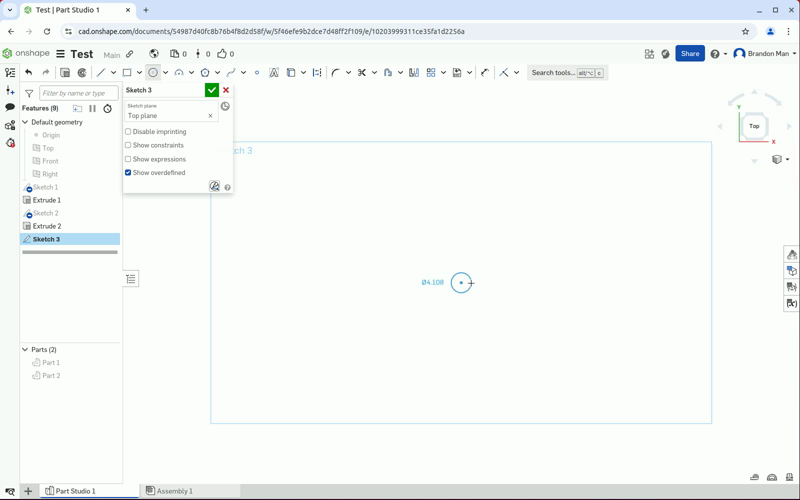
key(esc)
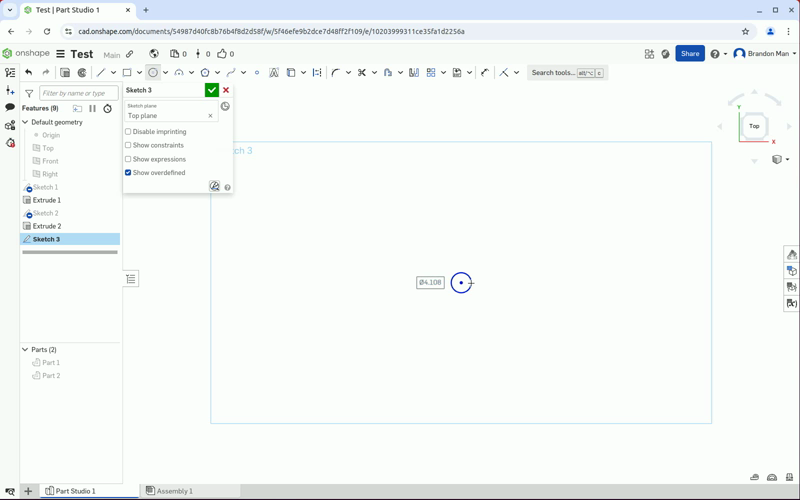
mouse_move(461, 283)
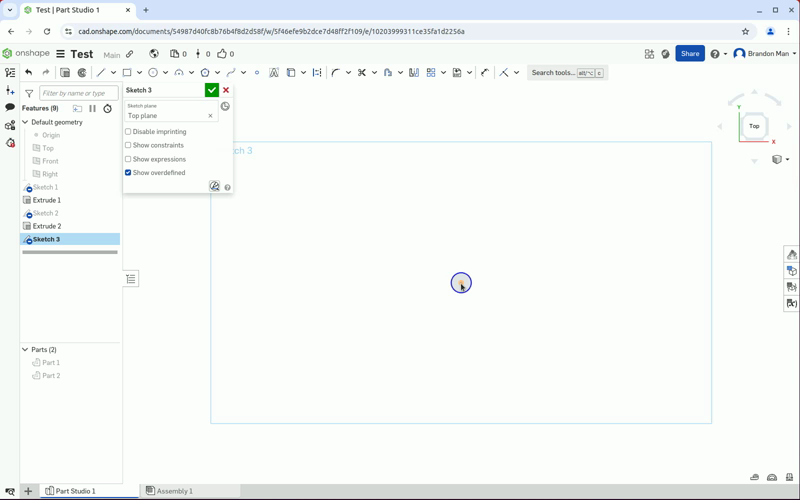
scroll(6)
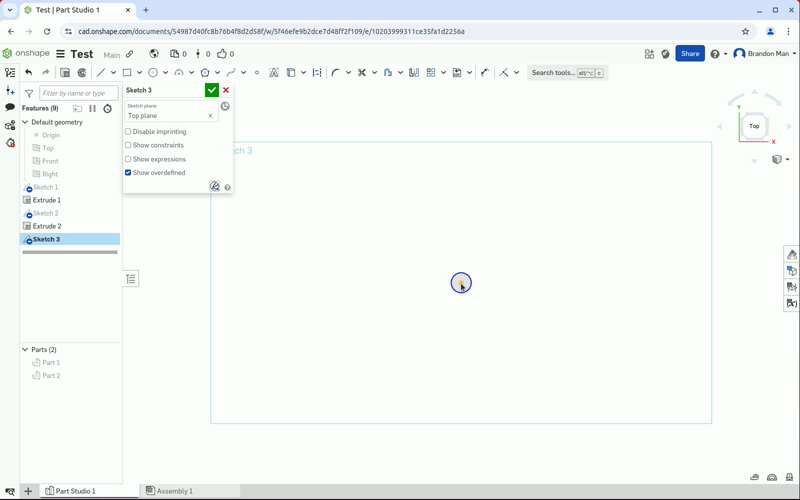
scroll(6)
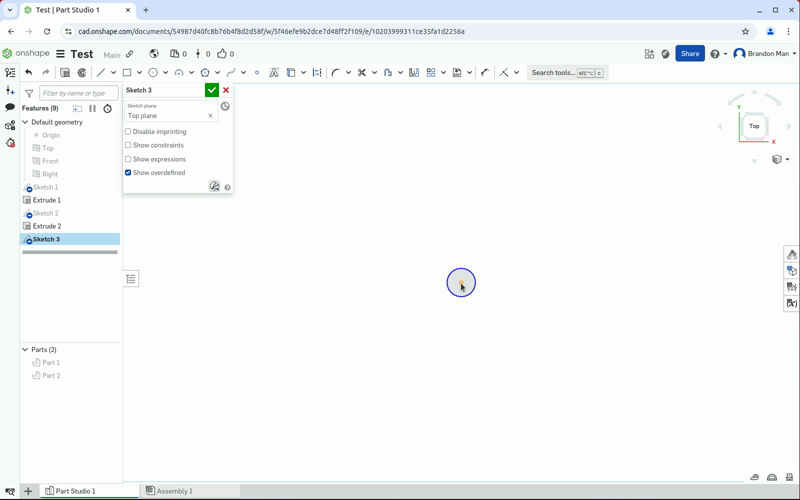
scroll(6)
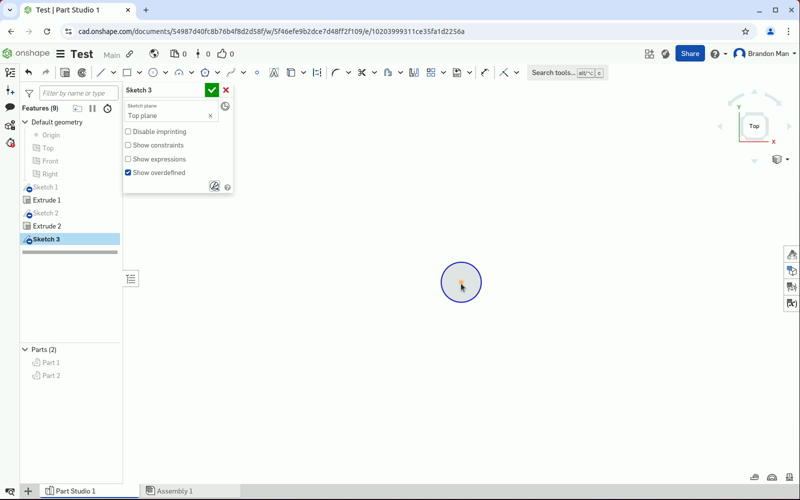
scroll(6)
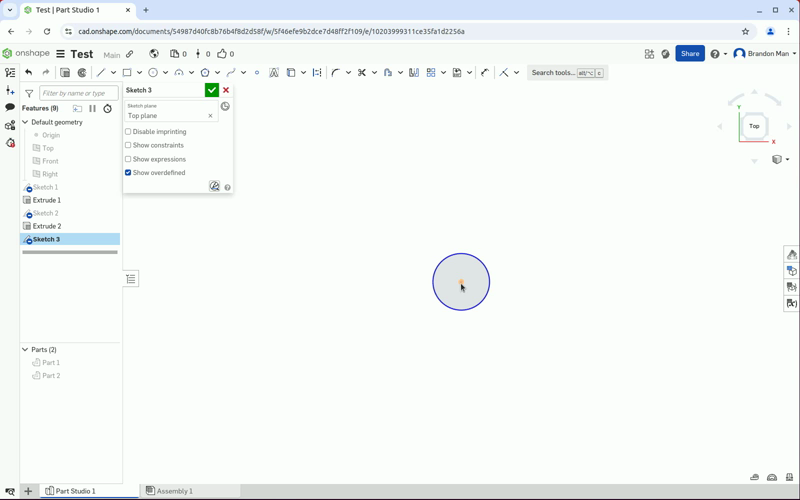
scroll(6)
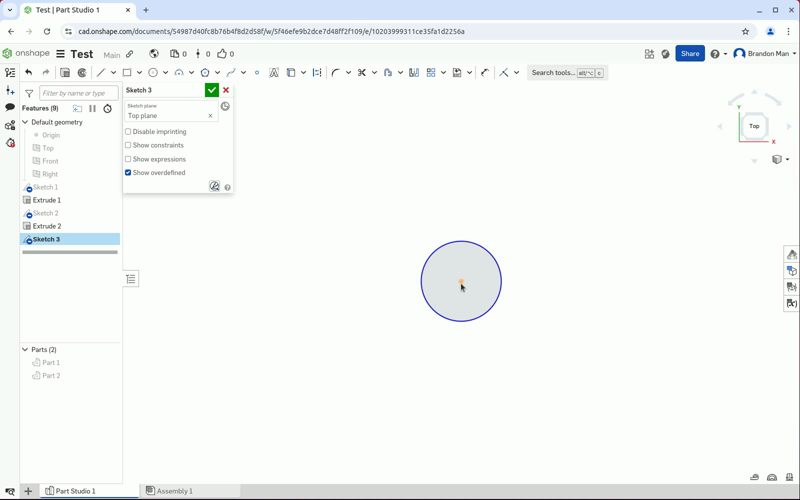
scroll(6)
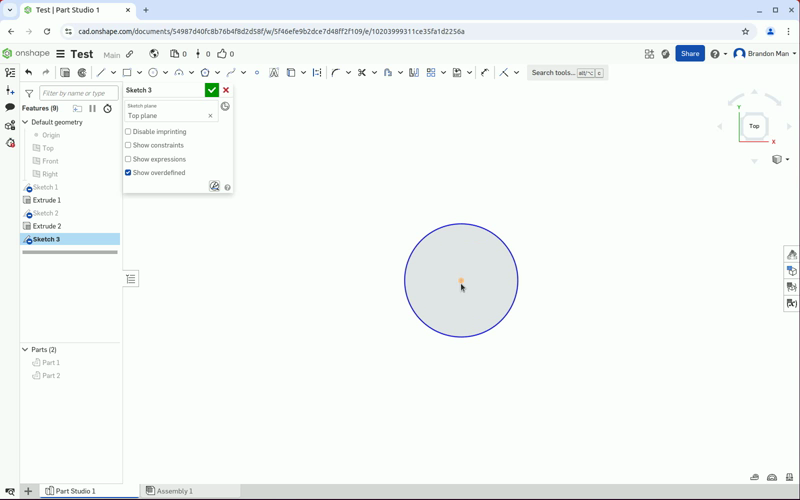
scroll(6)
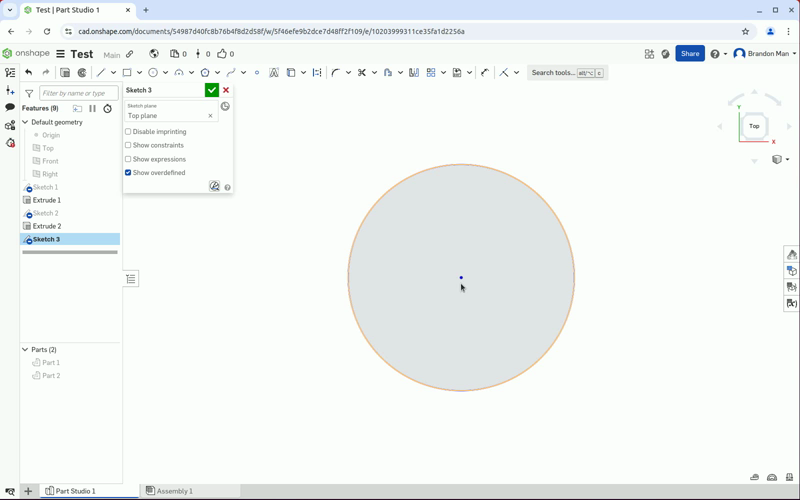
click(461, 283)
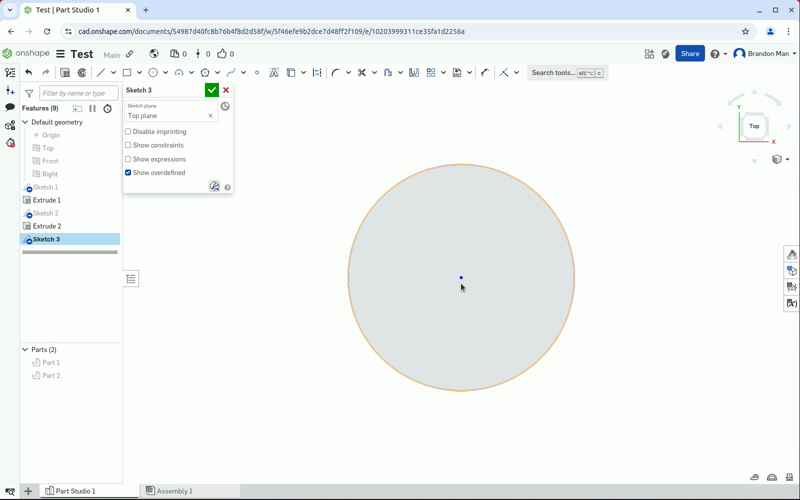
scroll(-6)
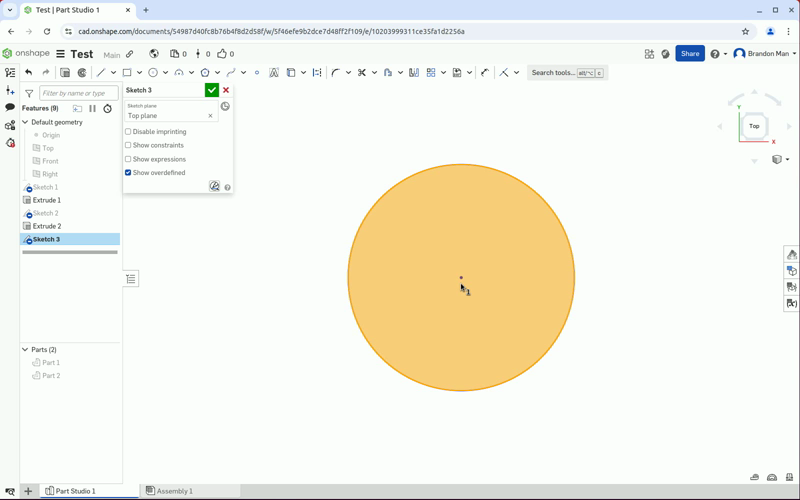
scroll(-6)
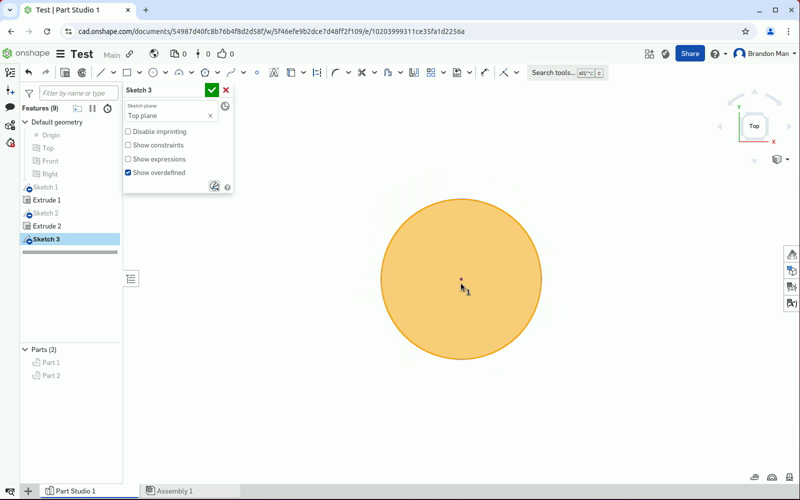
scroll(-6)
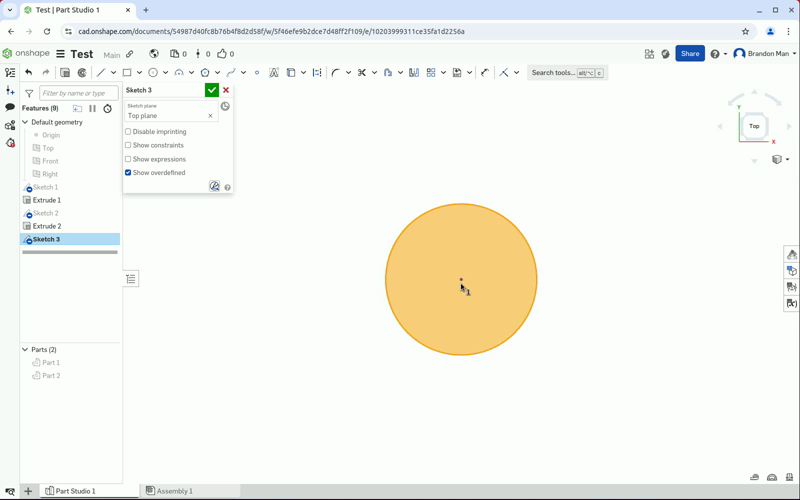
scroll(-6)
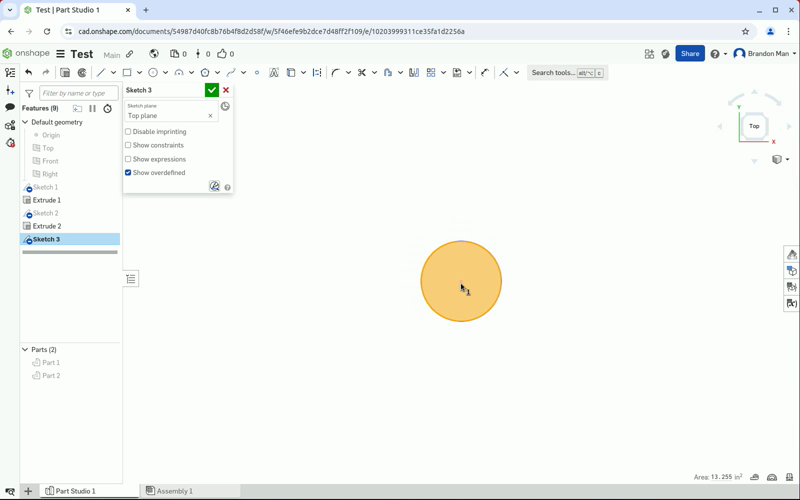
scroll(-6)
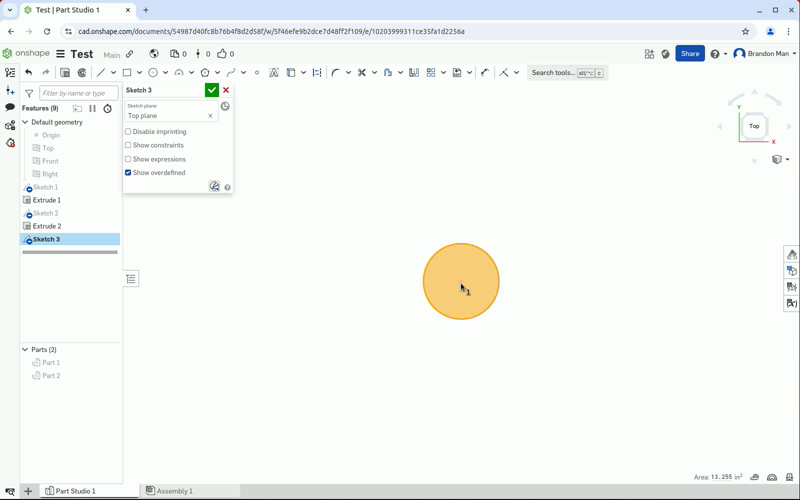
scroll(-6)
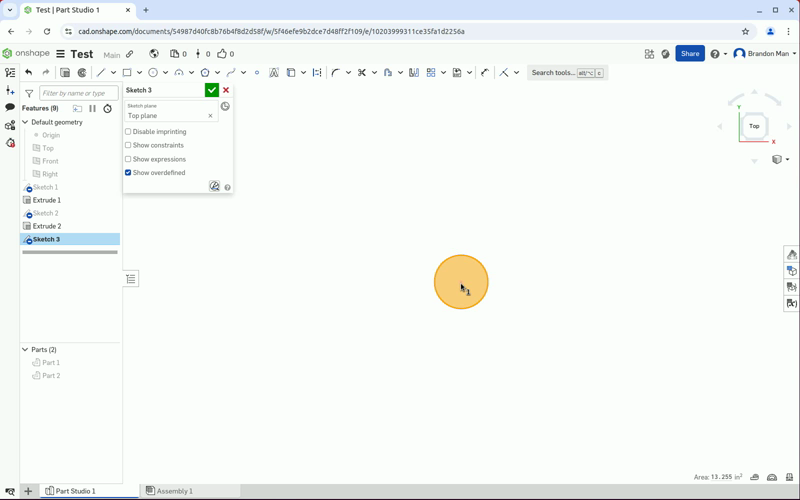
scroll(-6)
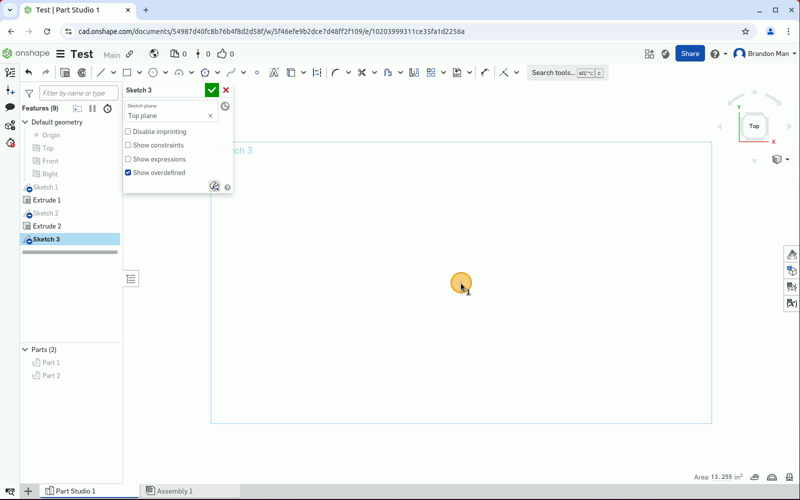
mouse_move(73, 352)
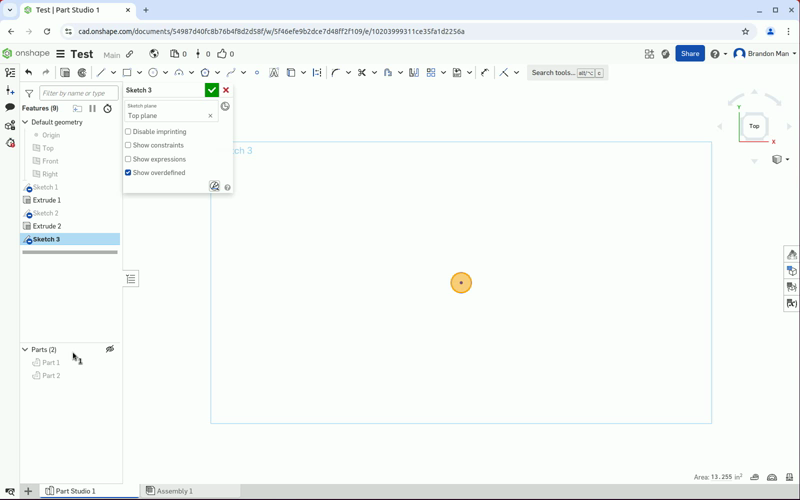
key(shift+y)
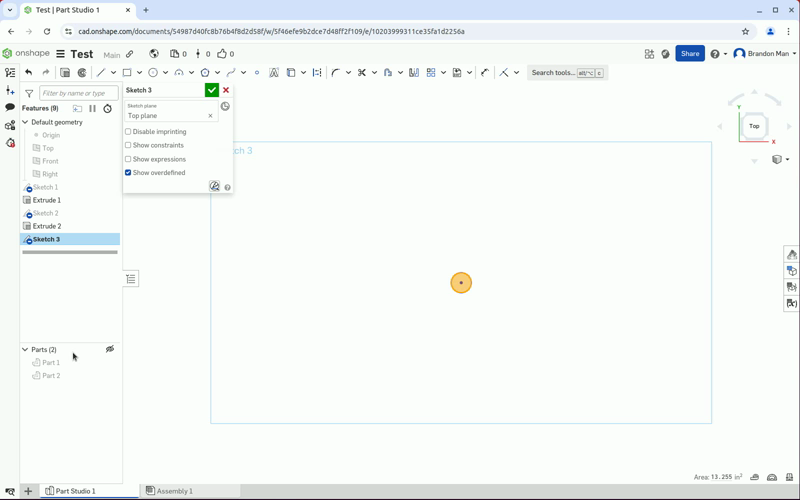
key(shift+e)
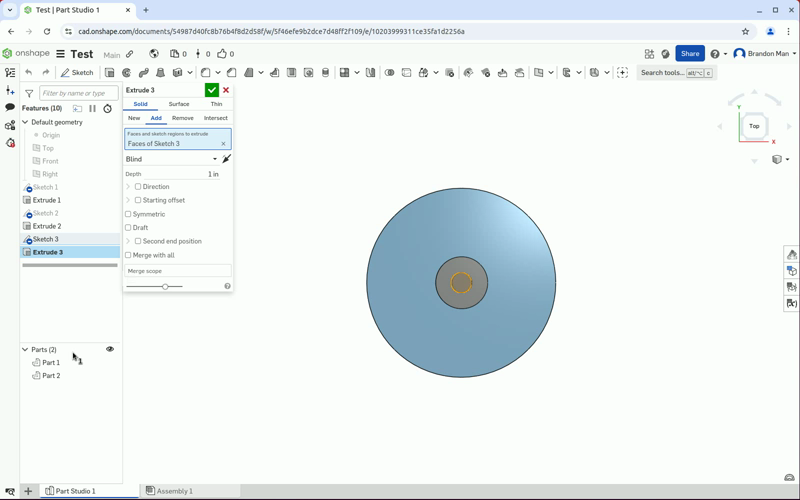
mouse_move(143, 106)
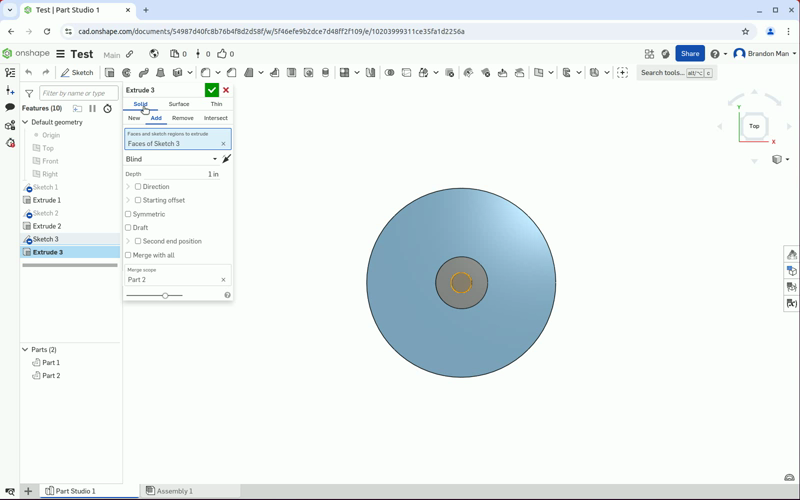
click(143, 106)
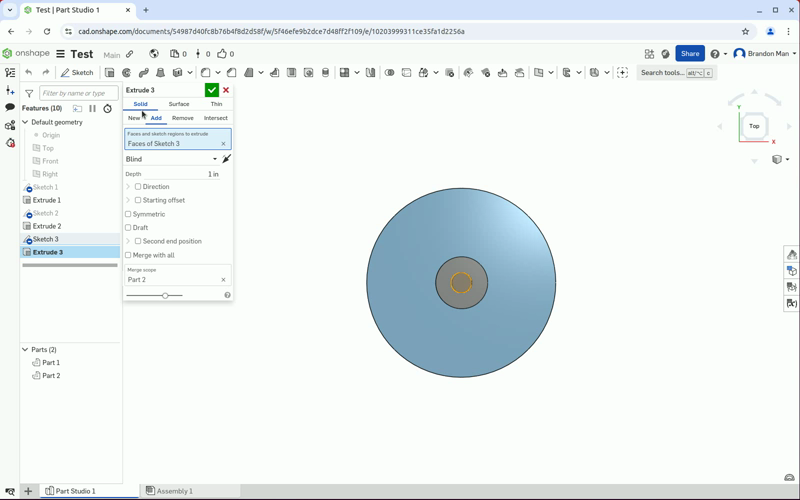
mouse_move(137, 120)
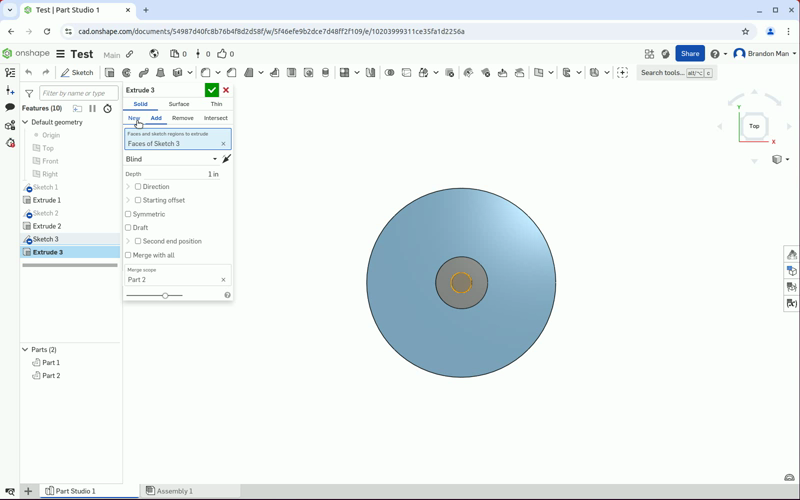
click(137, 120)
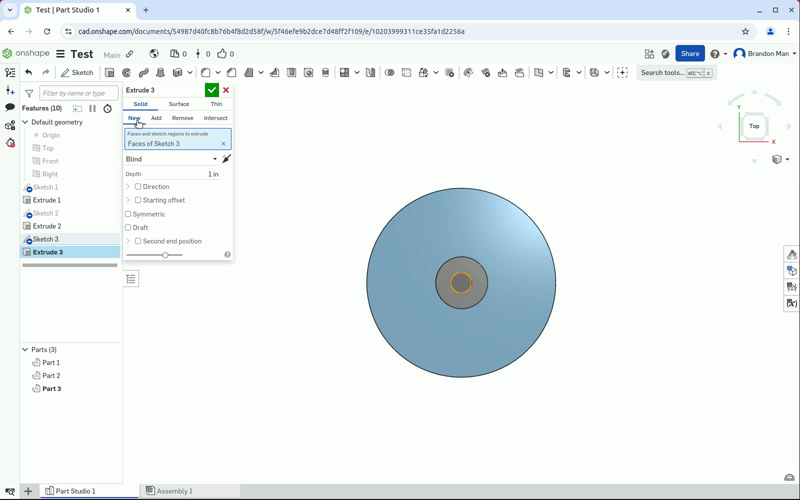
key(tab, 4)
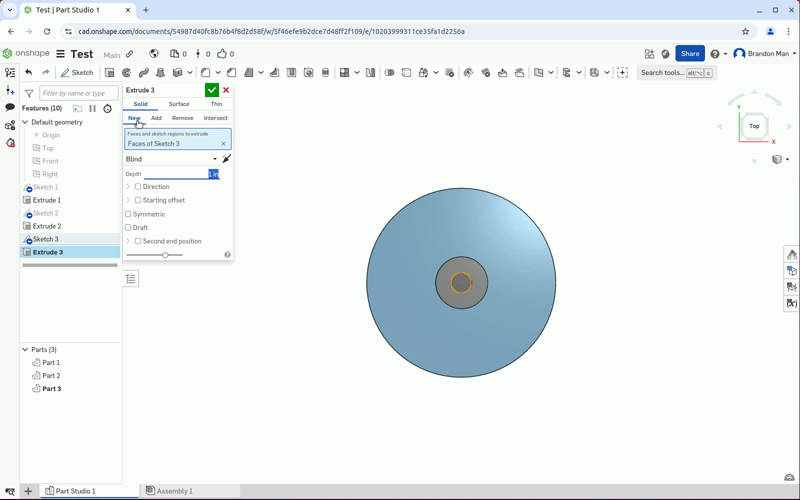
text(23.108)
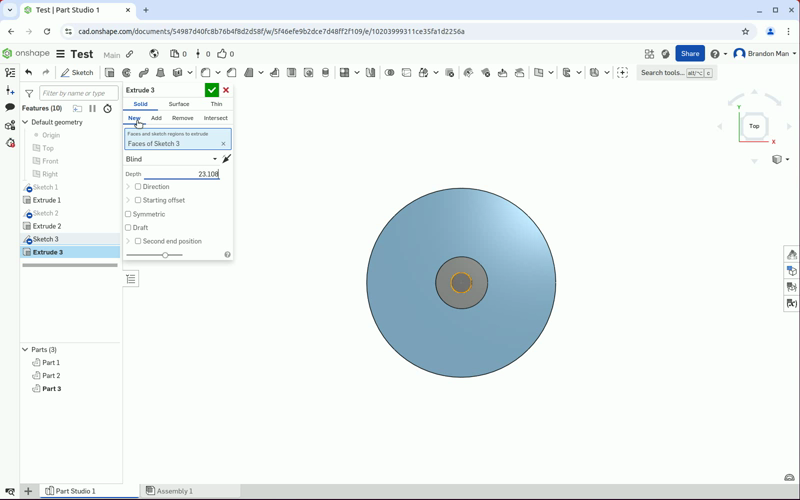
key(tab, 3)
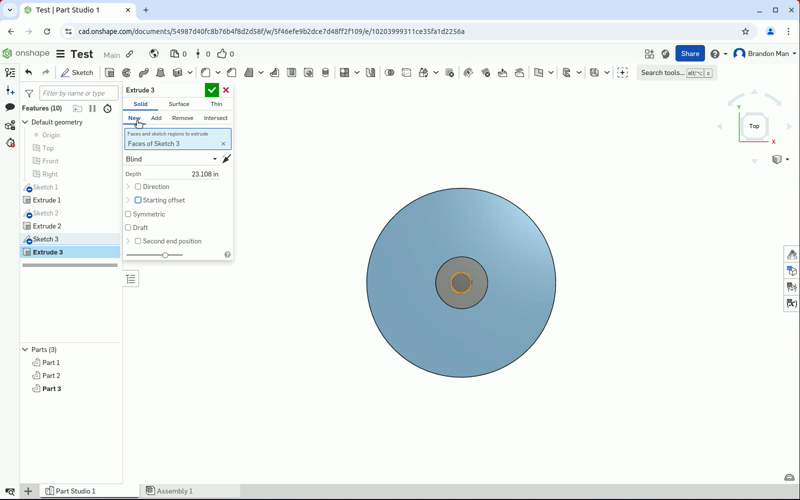
key(tab, 2)
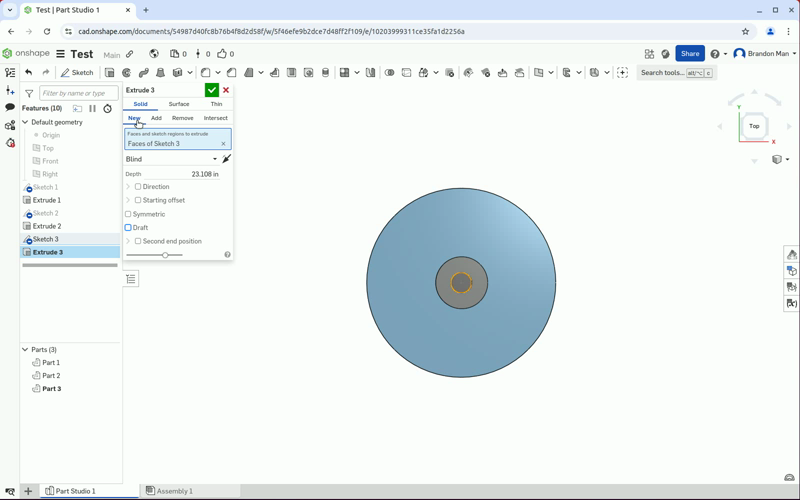
key(space)
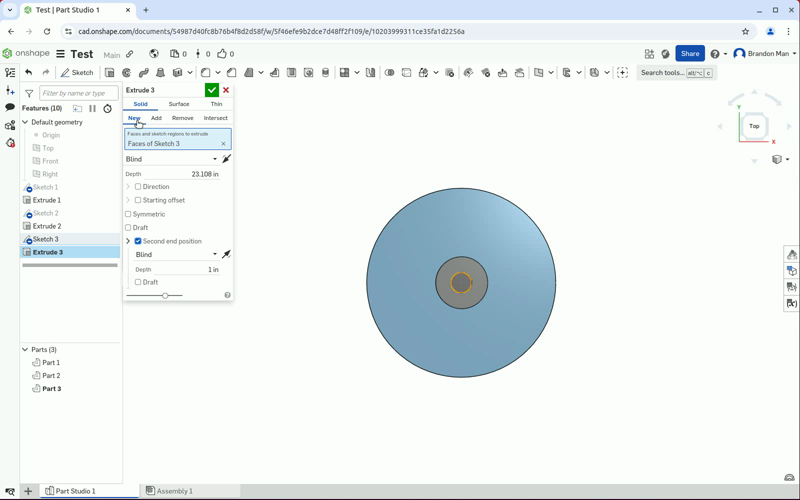
key(tab, 3)
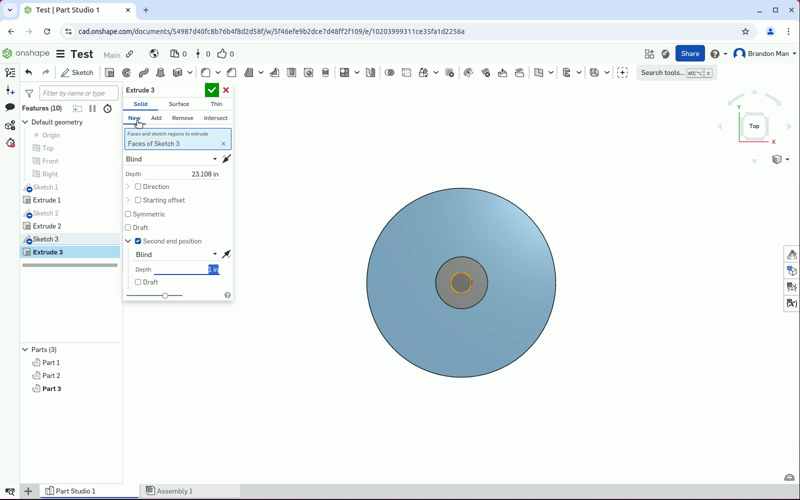
text(7.703)
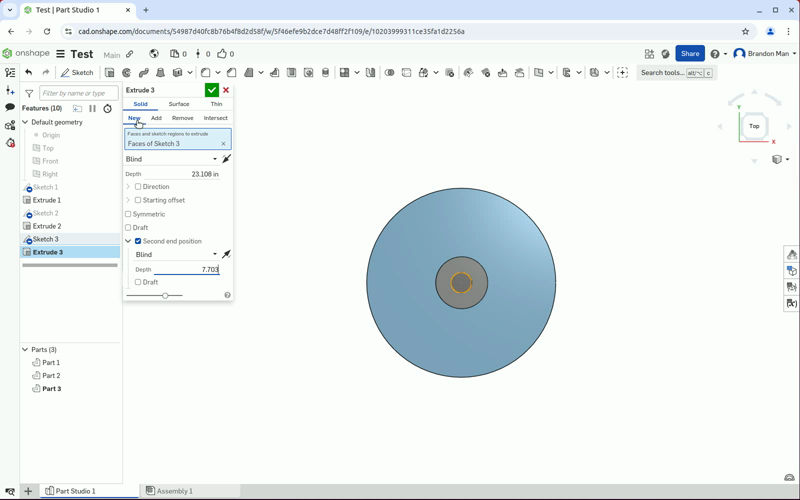
key(enter)
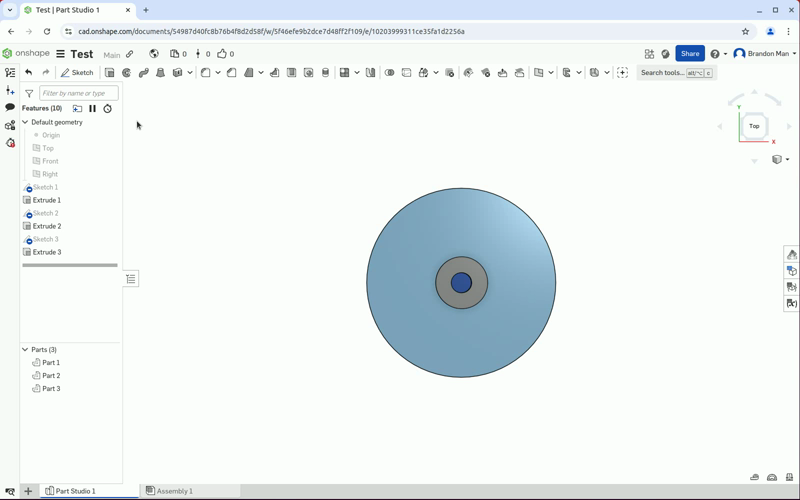
key(shift+h)
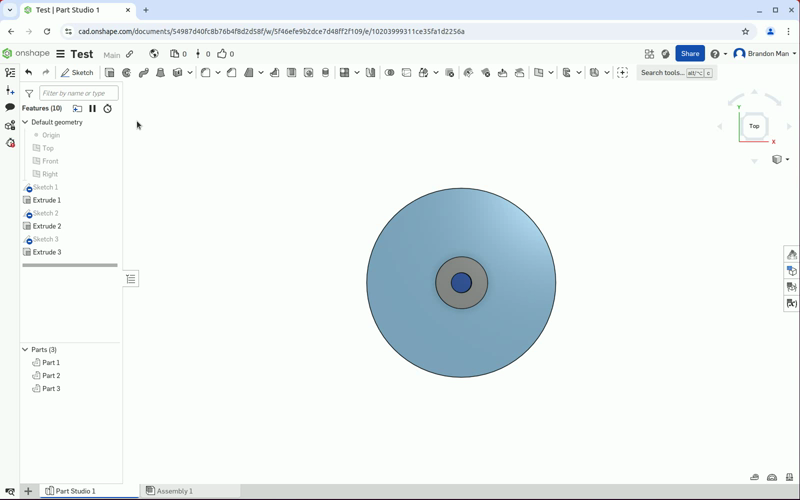
key(shift+h)
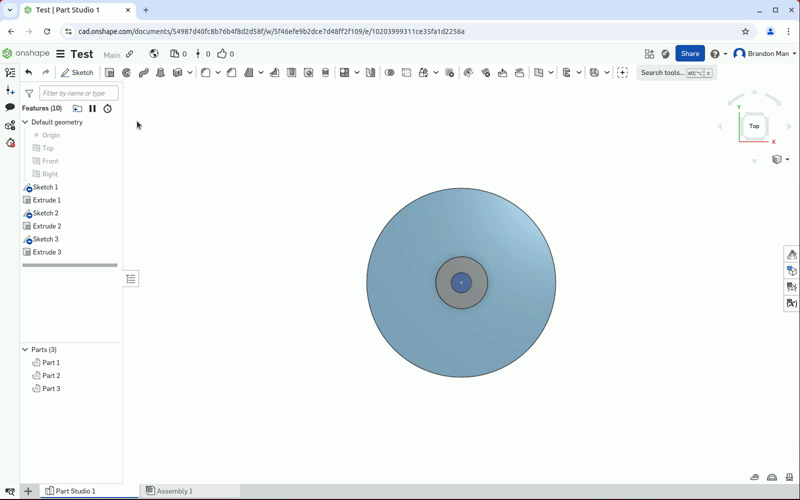
key(shift+7)
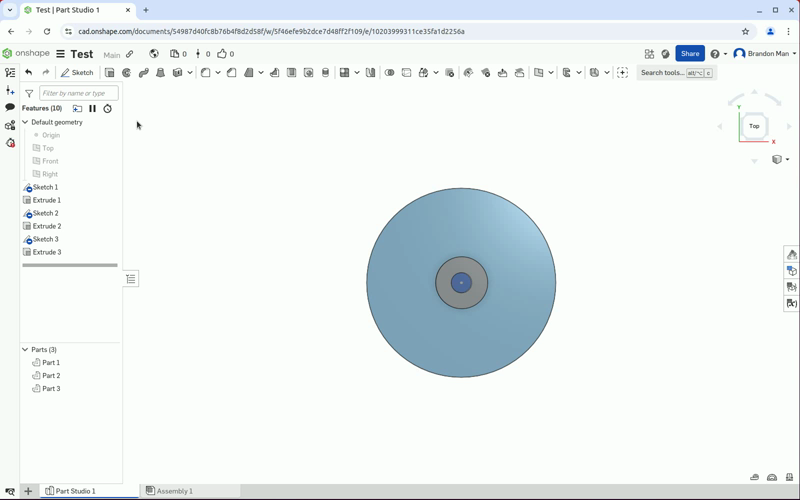
key(up, 3)
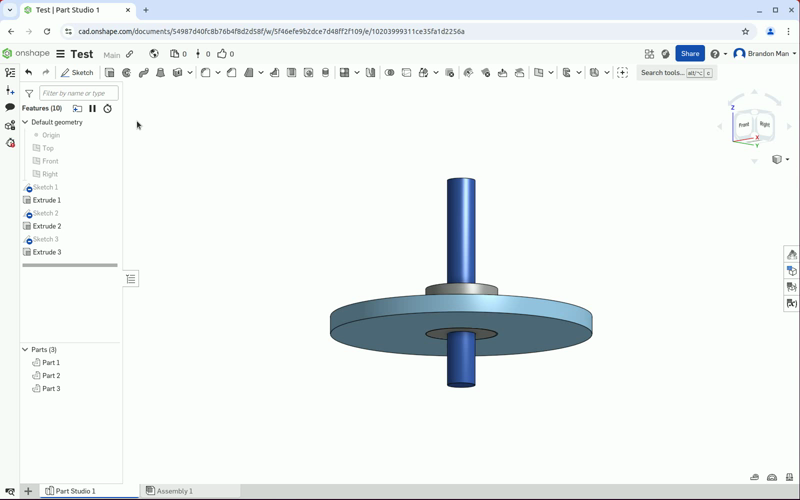
key(left, 3)
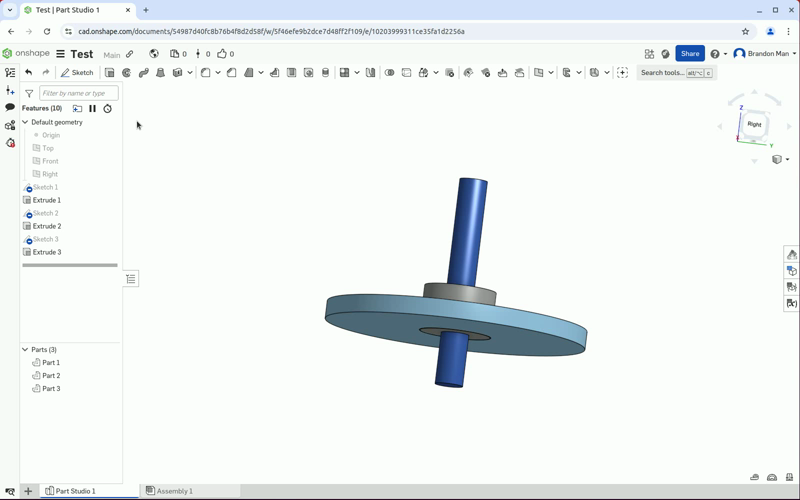
key(right, 3)
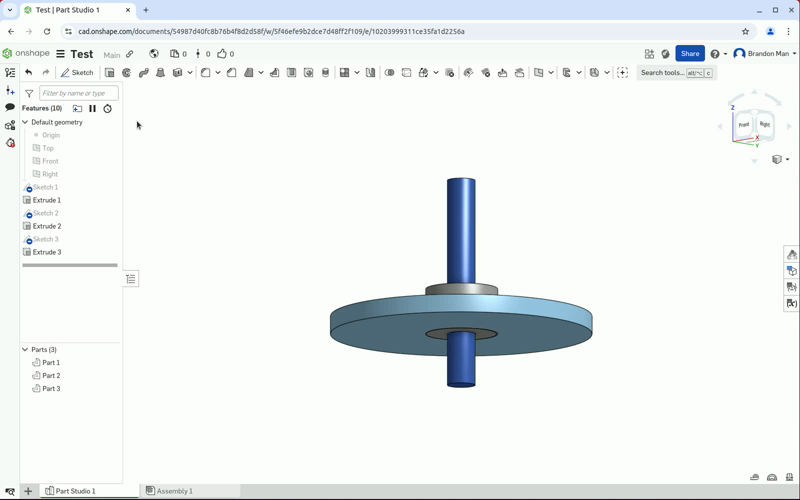
key(down, 3)
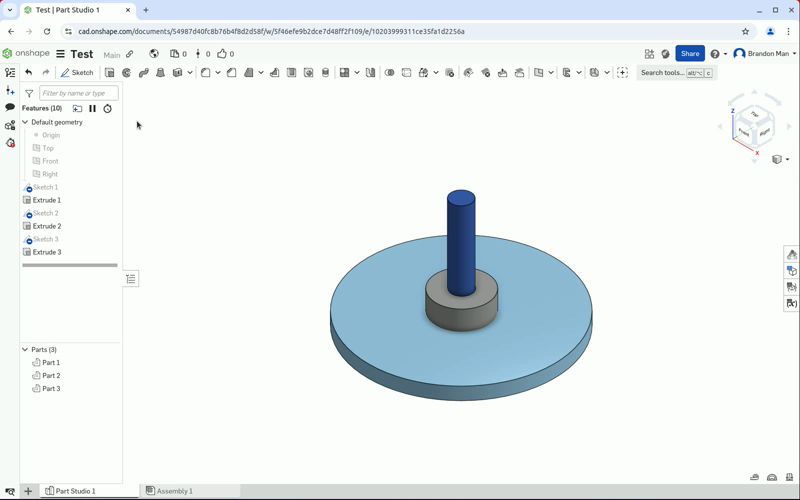
mouse_move(73, 189)
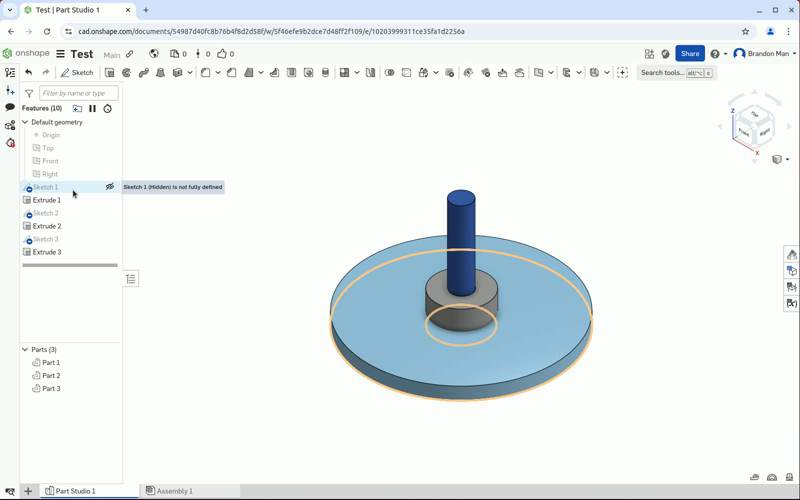
click(73, 189)